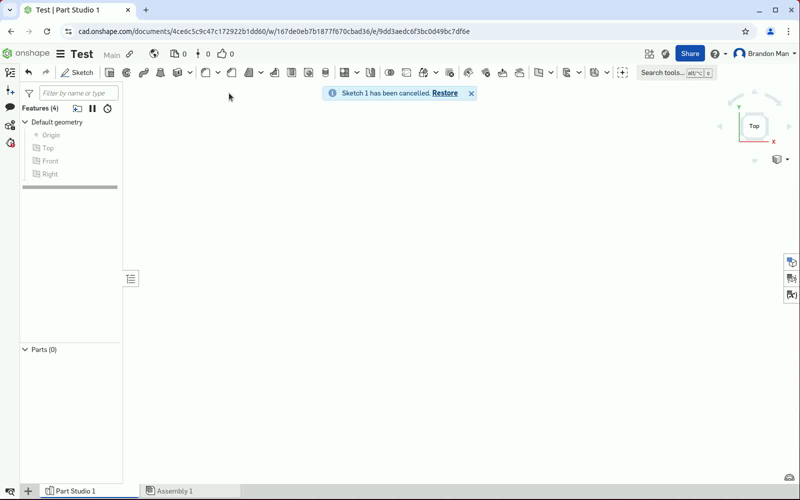
key(shift+h)
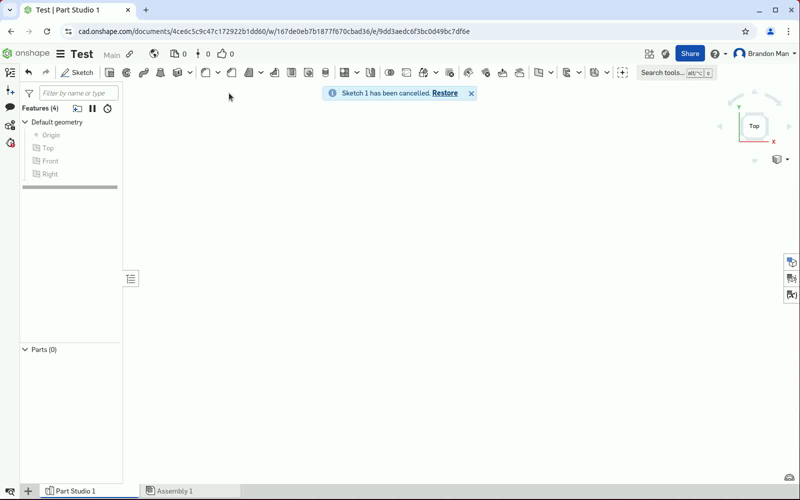
key(shift+s)
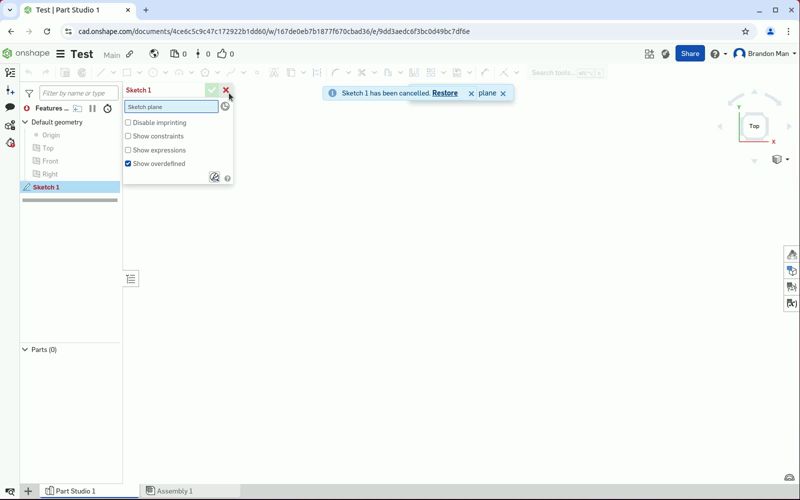
mouse_move(73, 150)
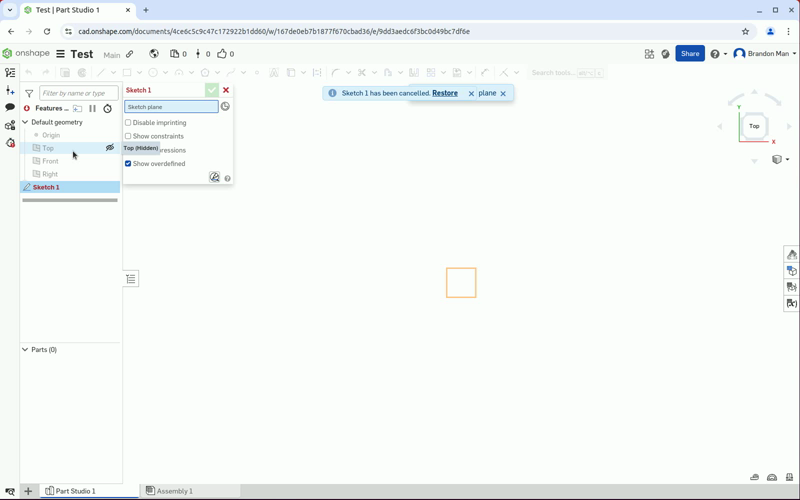
click(73, 150)
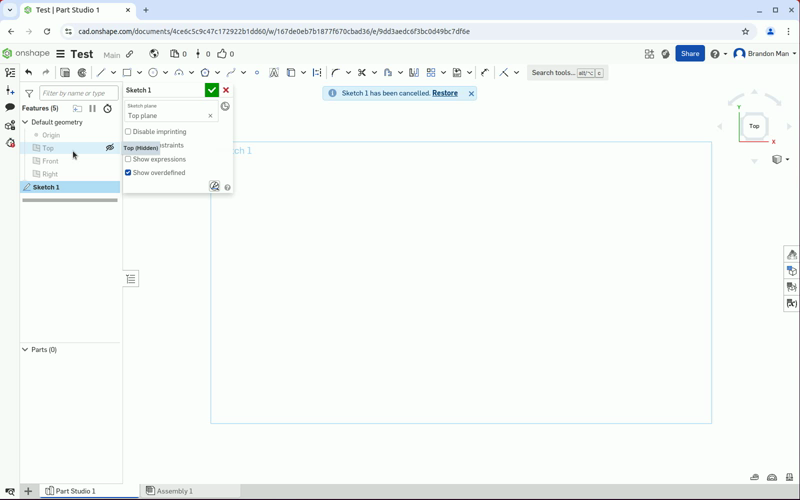
mouse_move(73, 352)
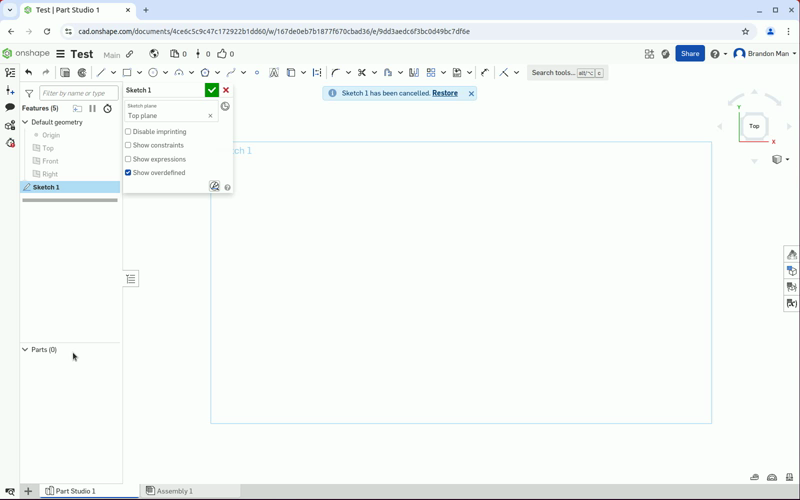
key(y)
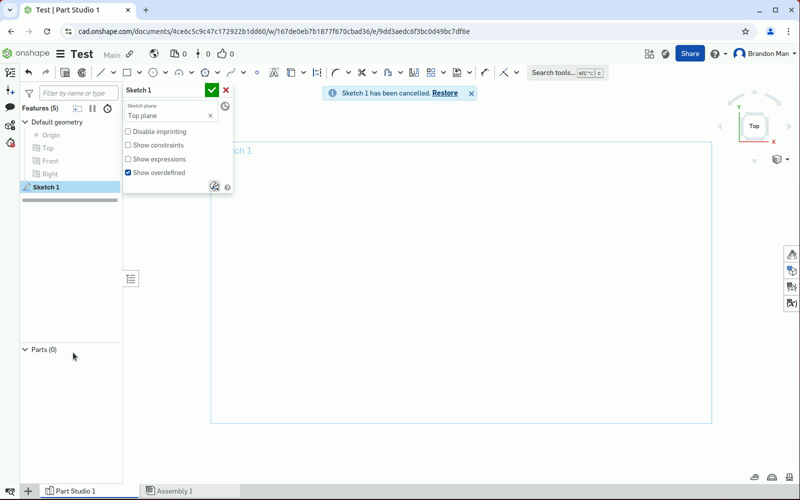
key(l)
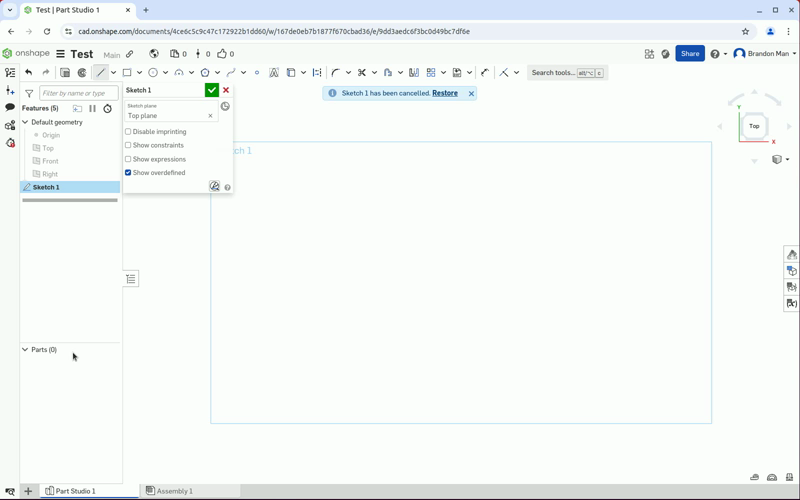
key_down(shift)
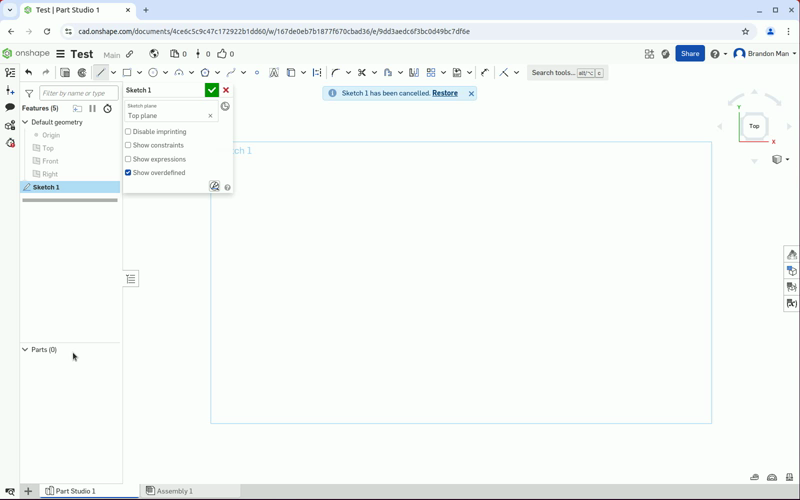
mouse_move(403, 340)
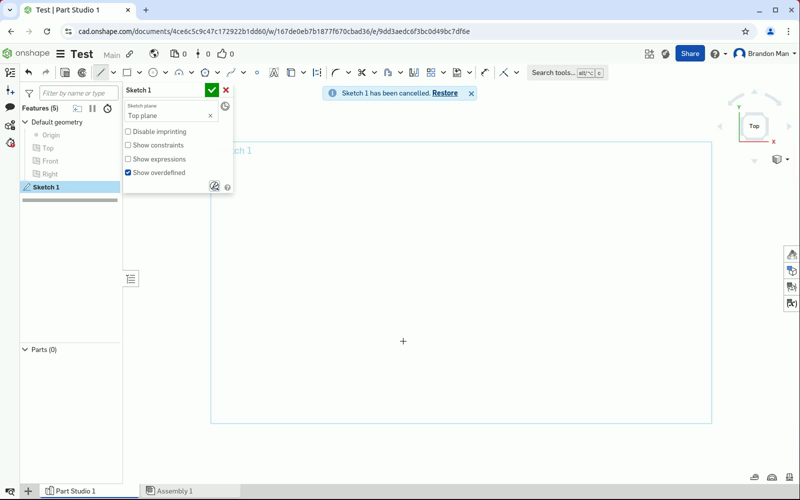
click(403, 340)
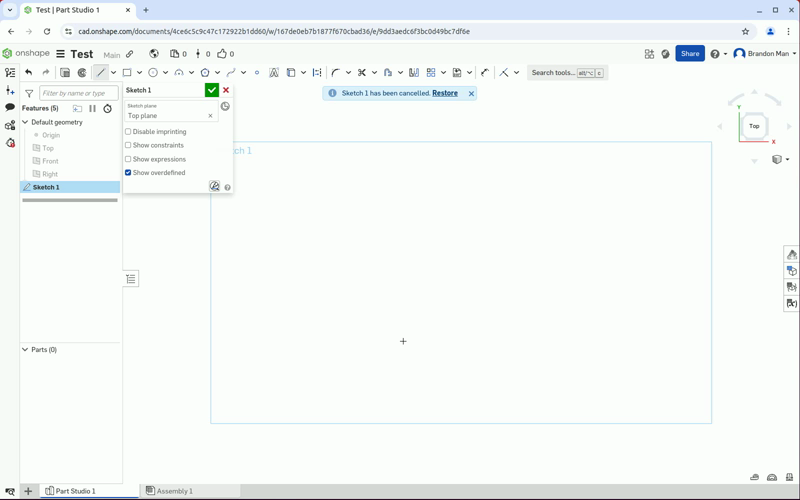
key_up(shift)
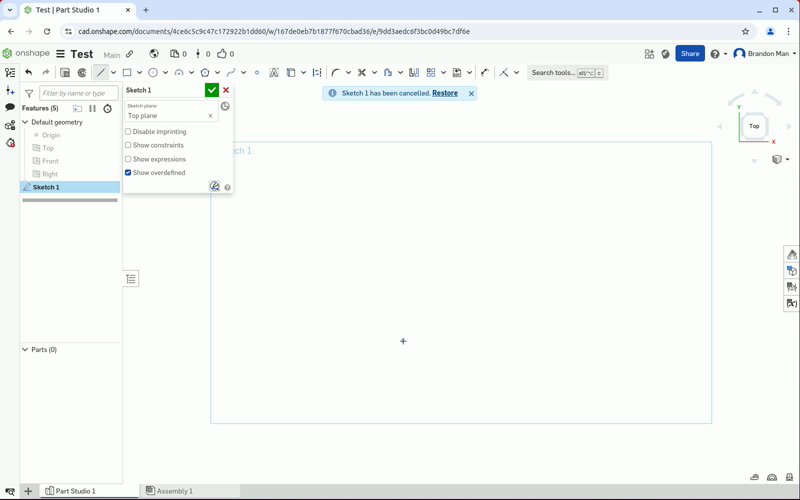
key_down(shift)
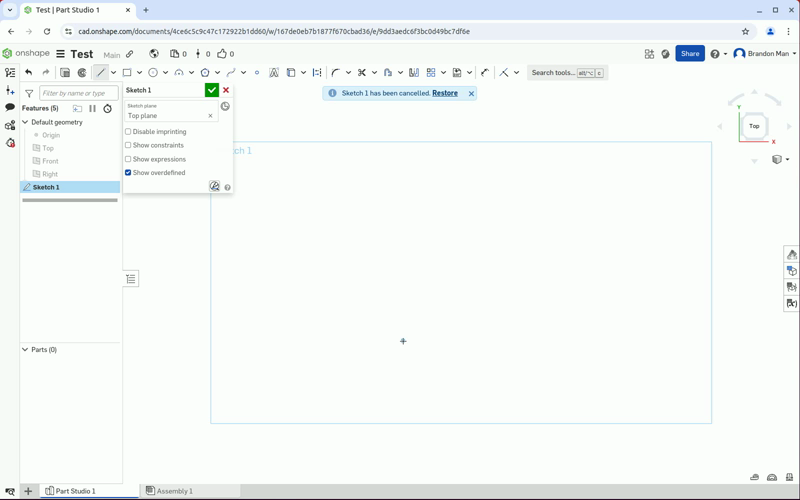
mouse_move(518, 340)
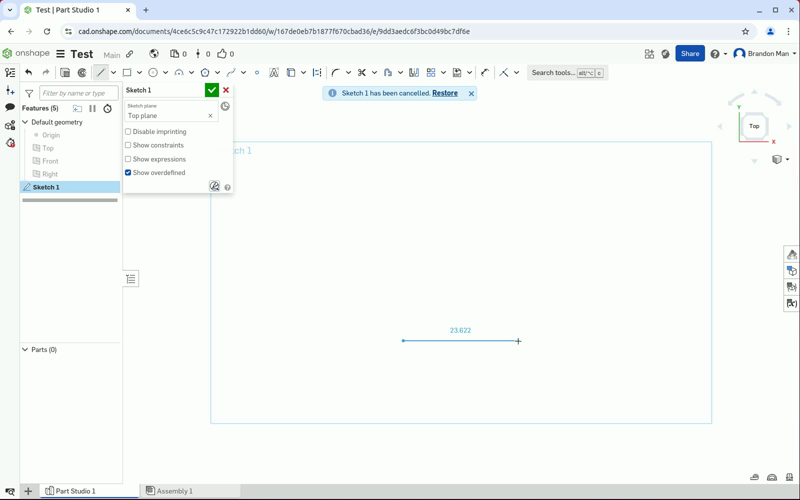
click(518, 340)
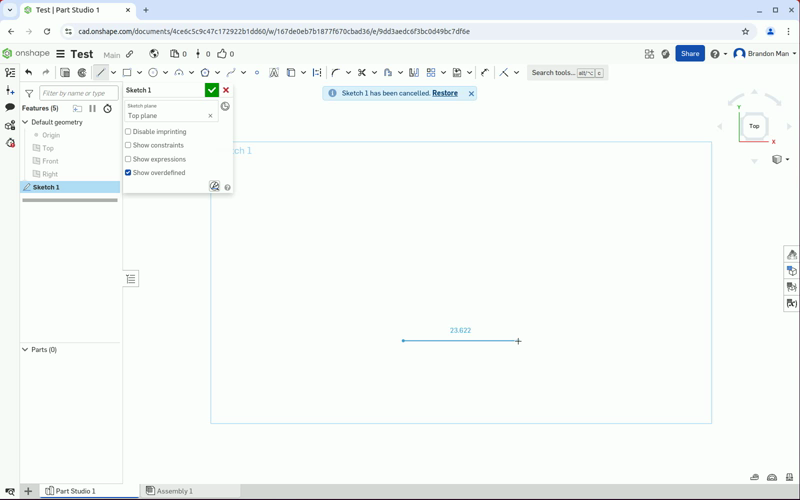
key_up(shift)
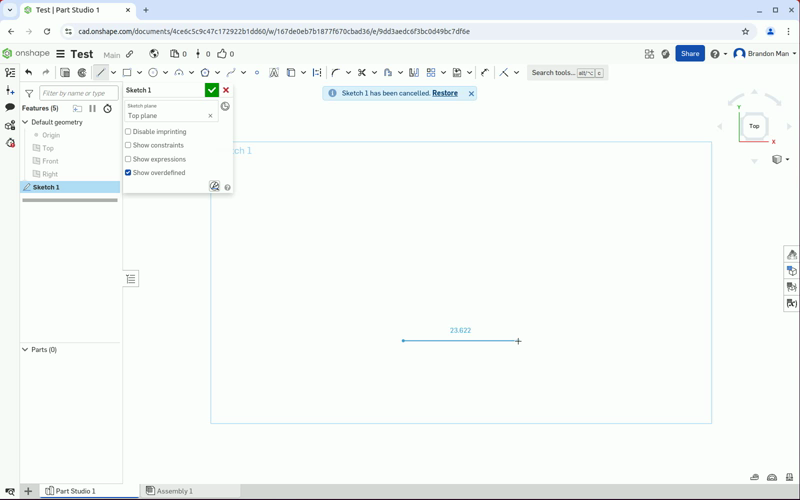
key_down(shift)
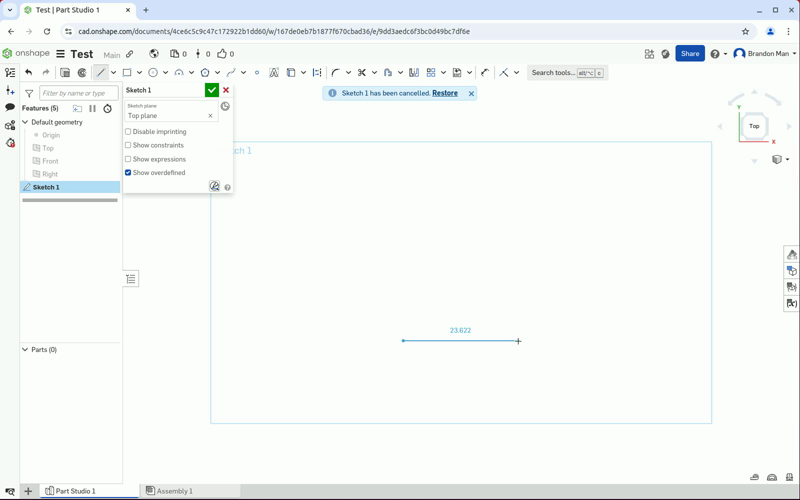
mouse_move(518, 225)
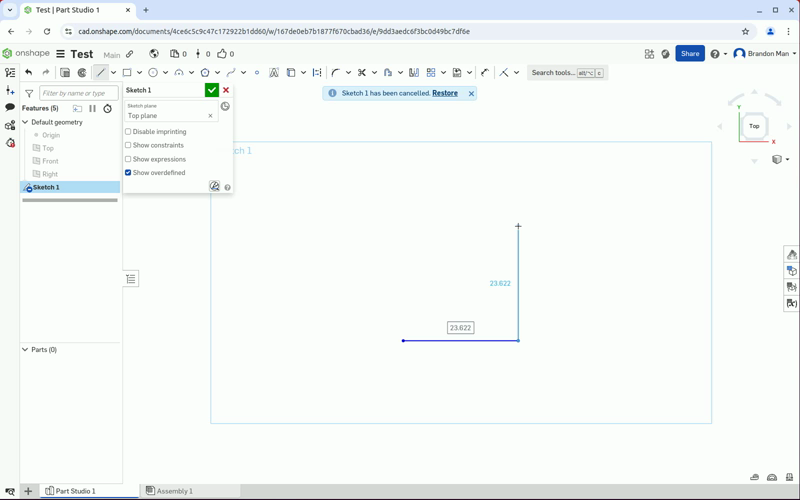
click(518, 225)
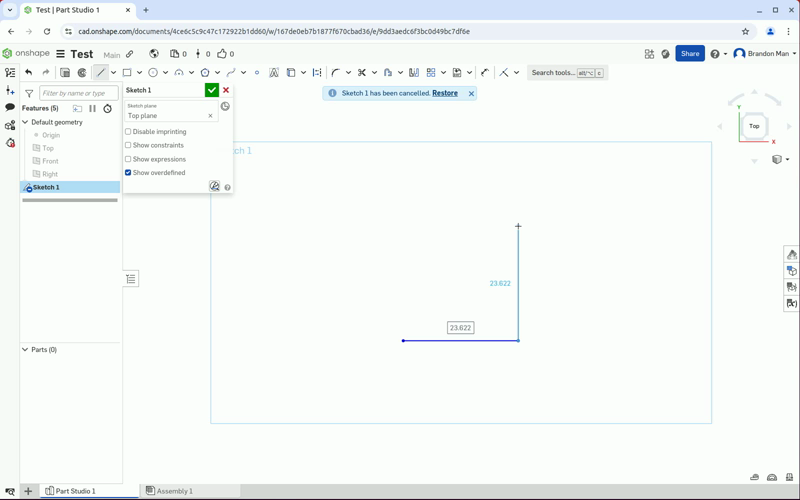
key_up(shift)
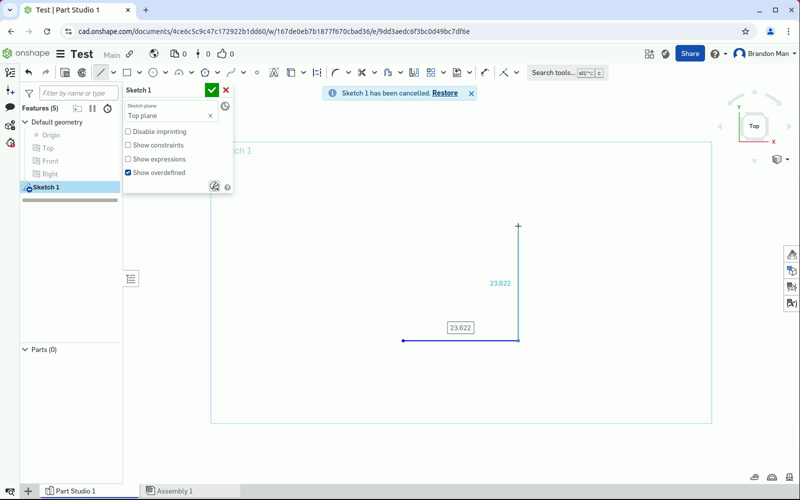
key_down(shift)
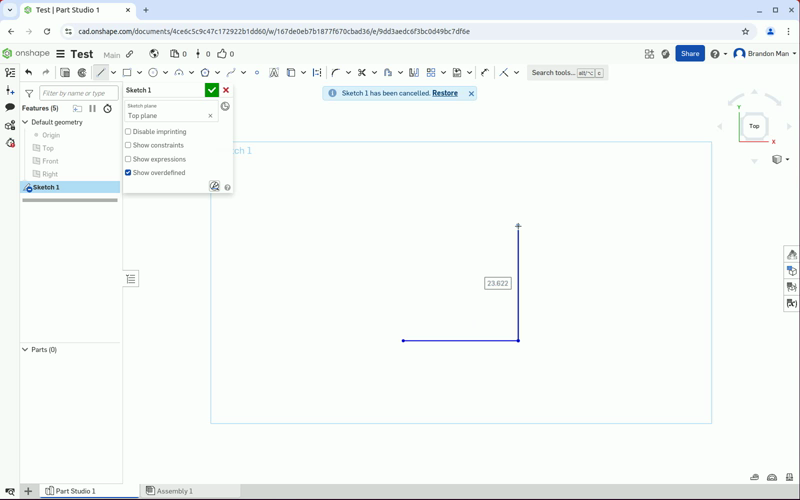
mouse_move(403, 225)
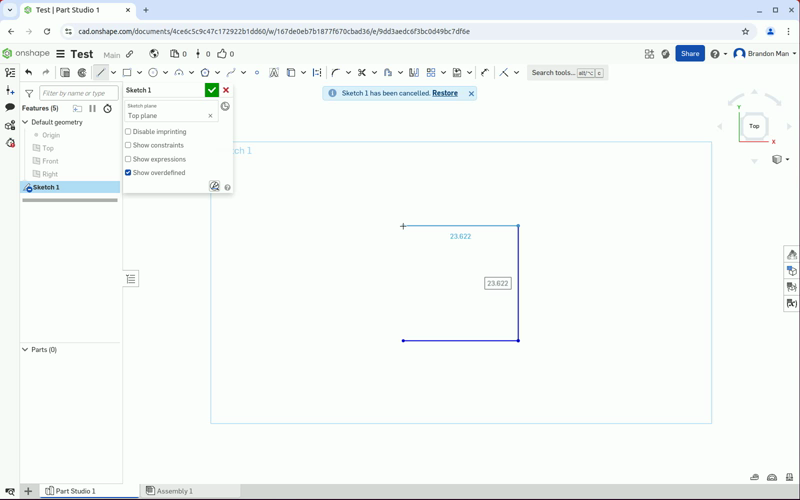
click(403, 225)
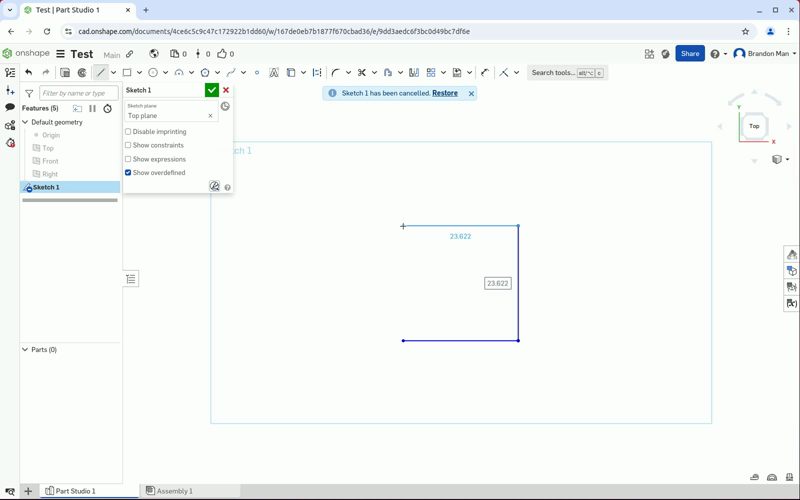
key_up(shift)
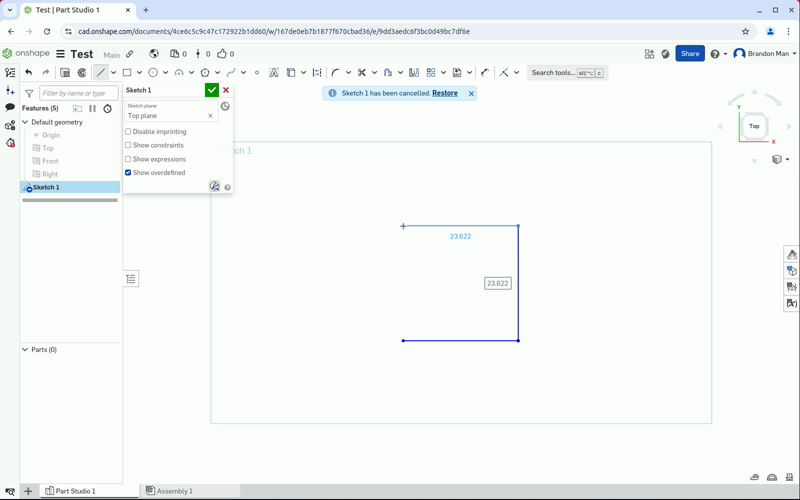
key_down(shift)
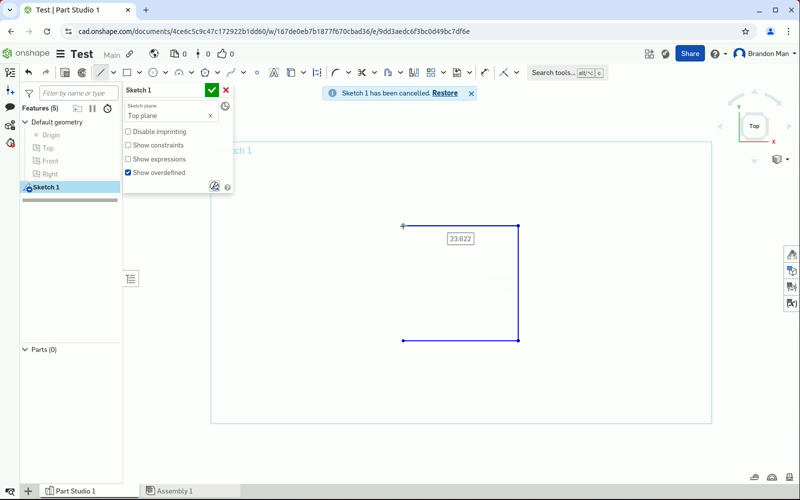
mouse_move(403, 340)
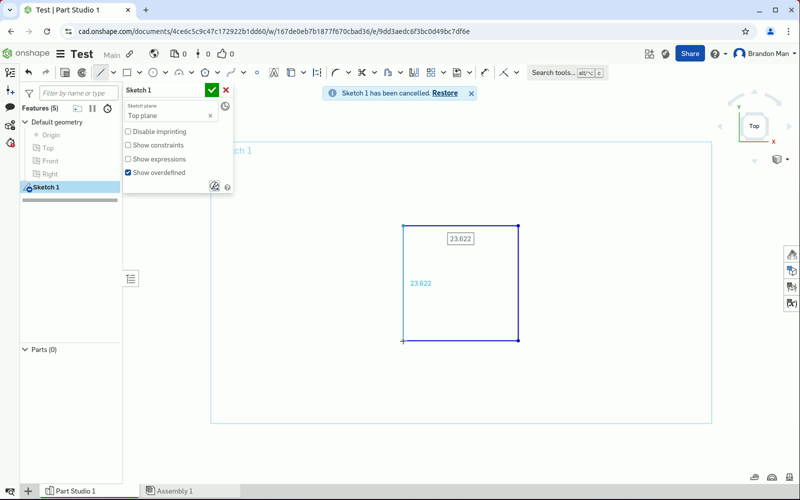
key_up(shift)
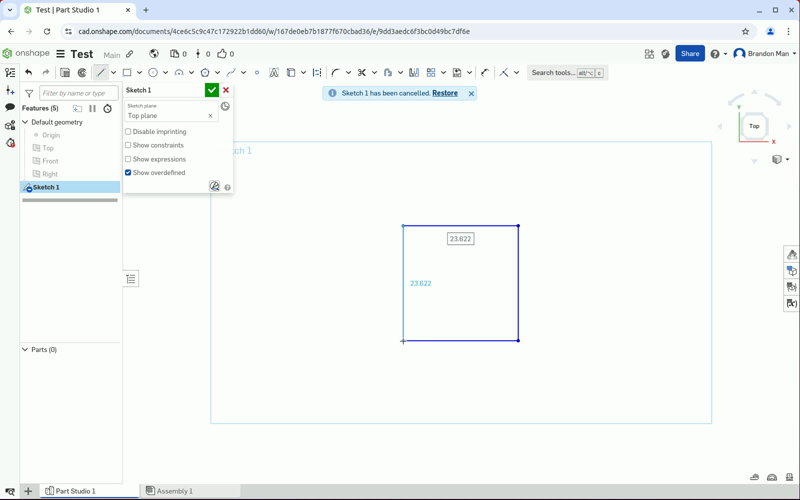
click(403, 340)
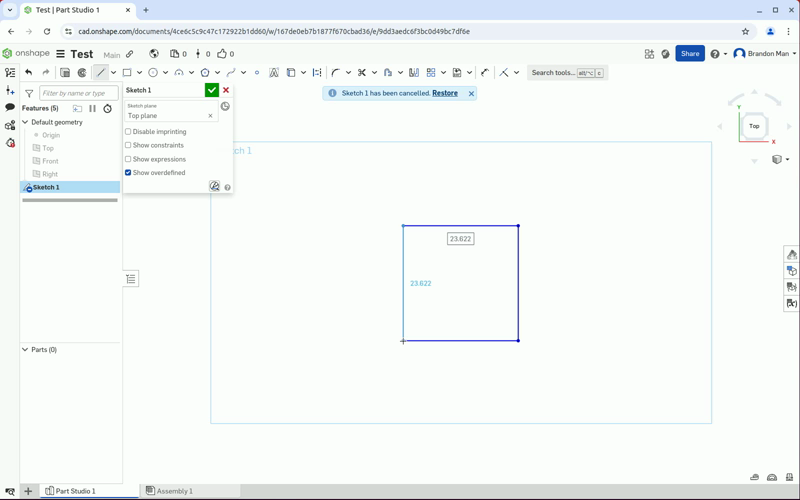
key(esc)
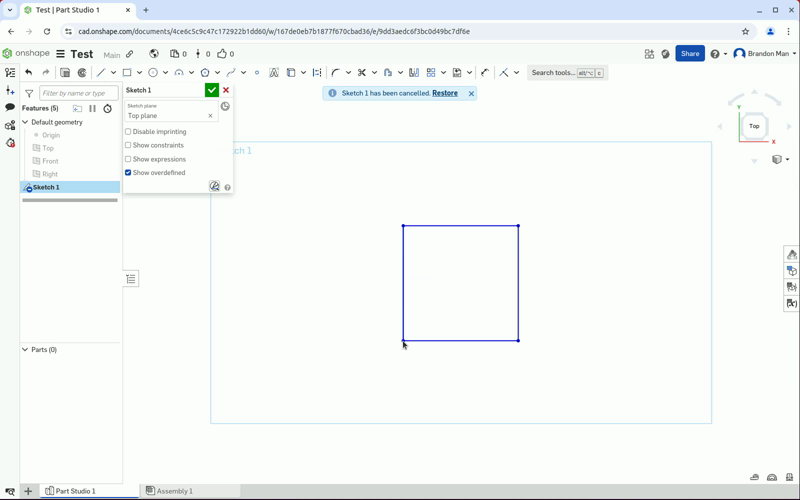
mouse_move(502, 321)
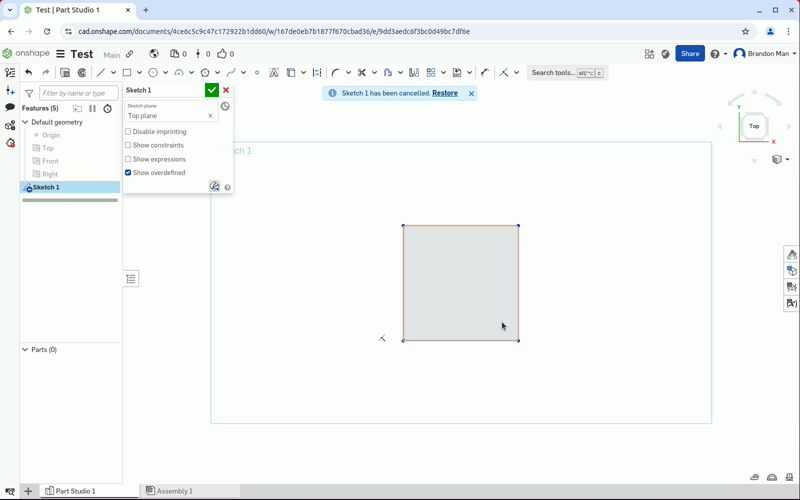
click(502, 321)
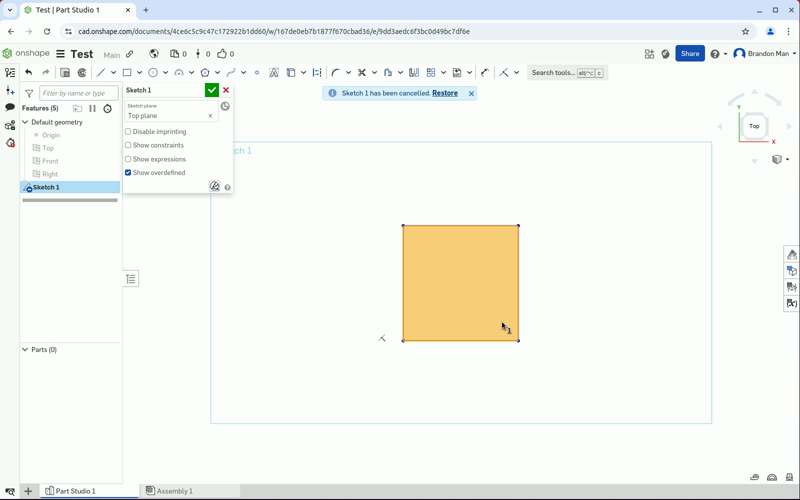
mouse_move(73, 352)
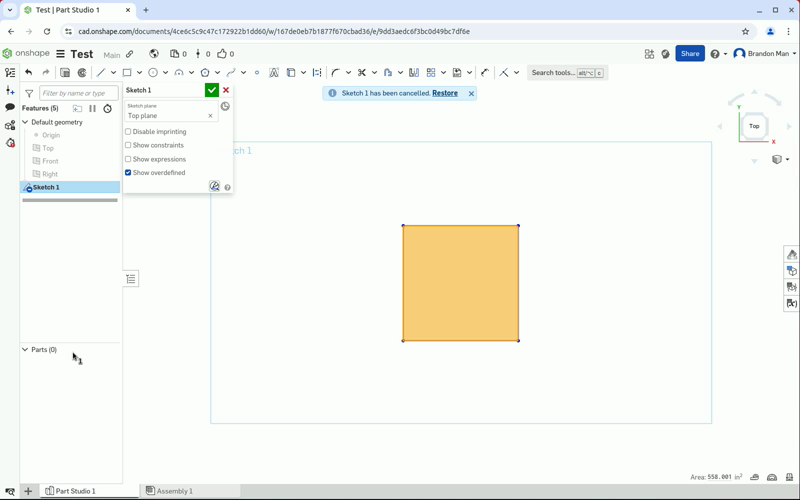
key(shift+y)
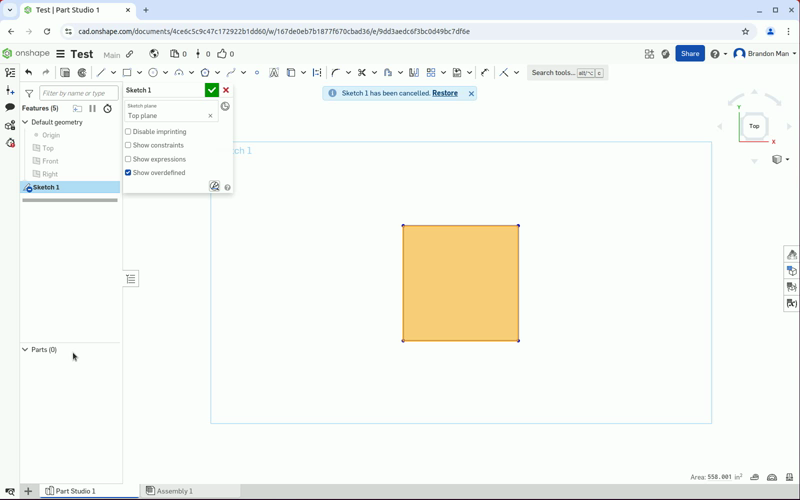
key(shift+e)
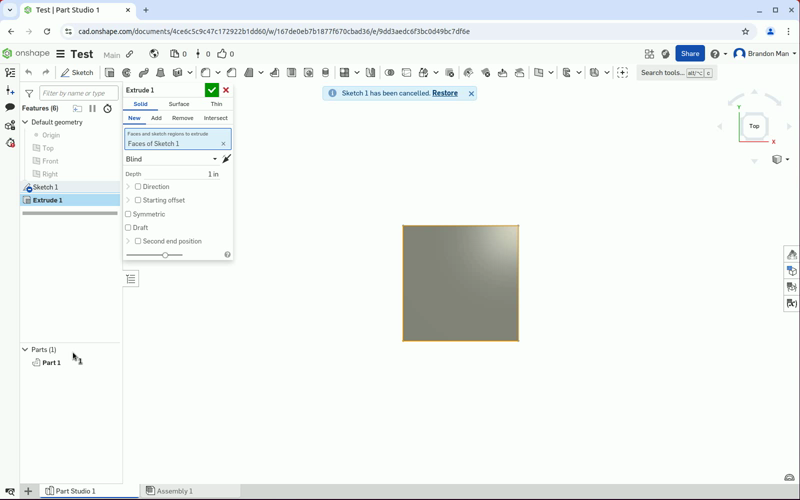
mouse_move(143, 106)
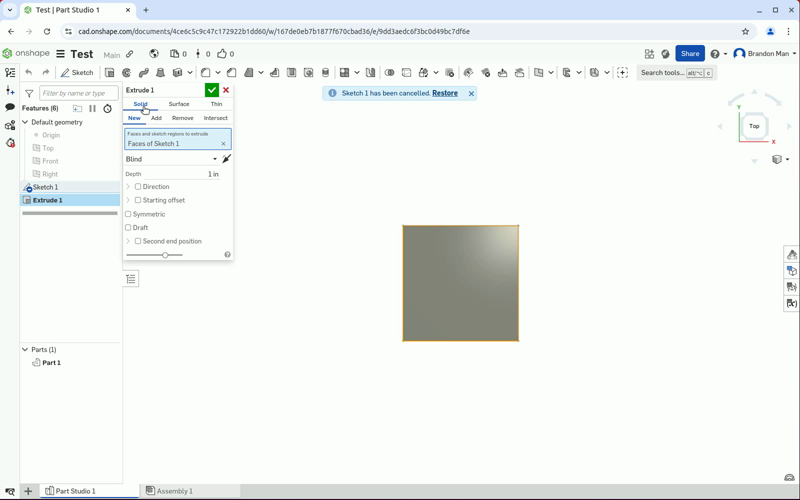
click(143, 106)
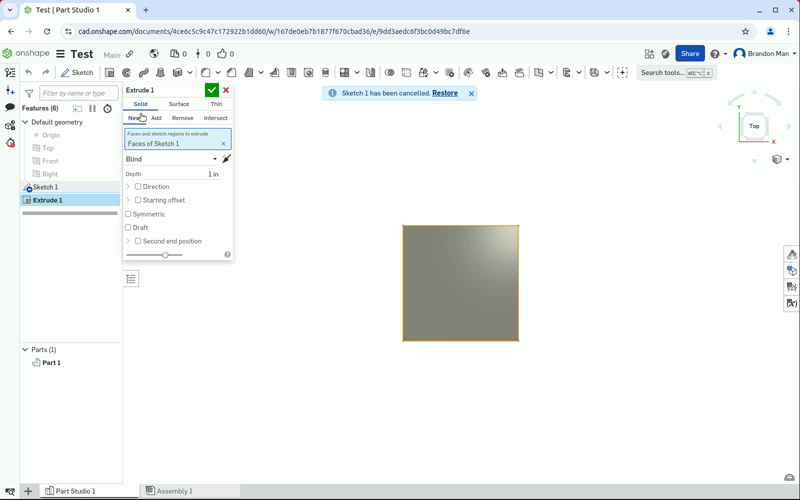
mouse_move(137, 120)
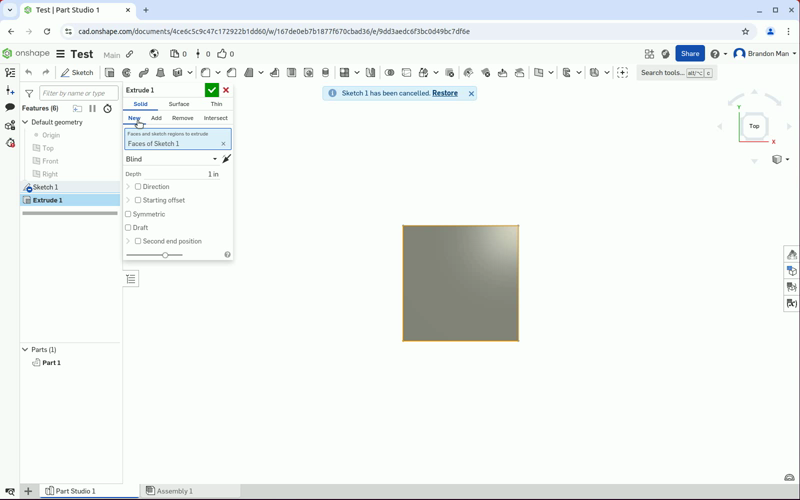
click(137, 120)
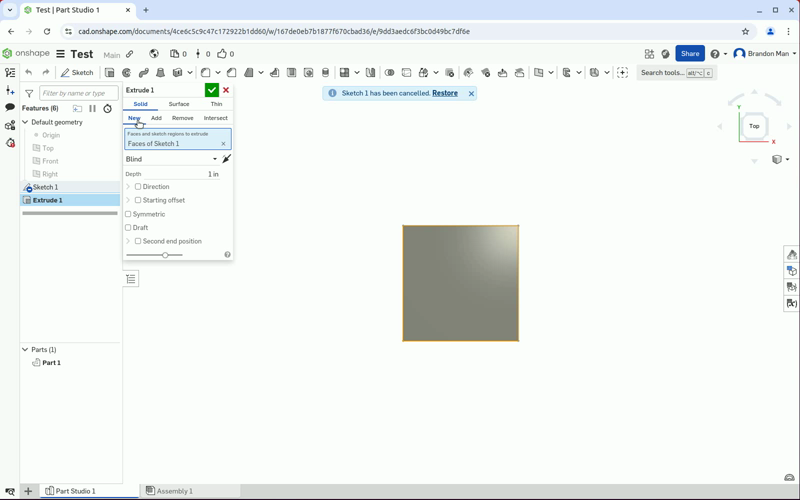
key(tab, 4)
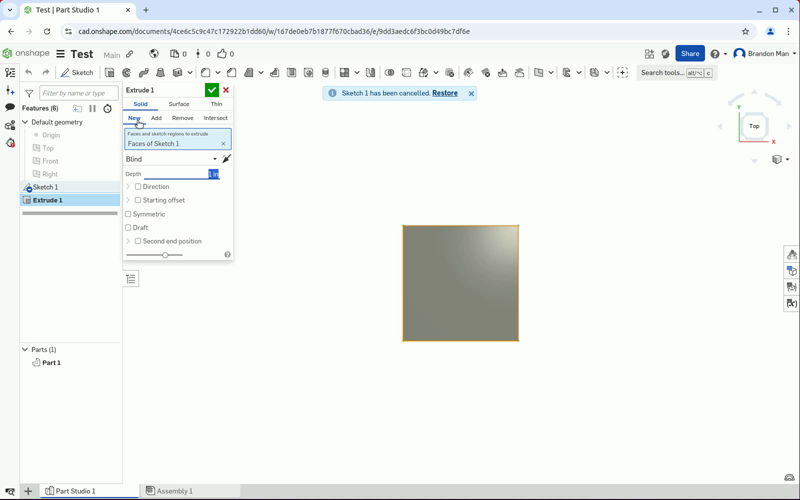
text(0.481)
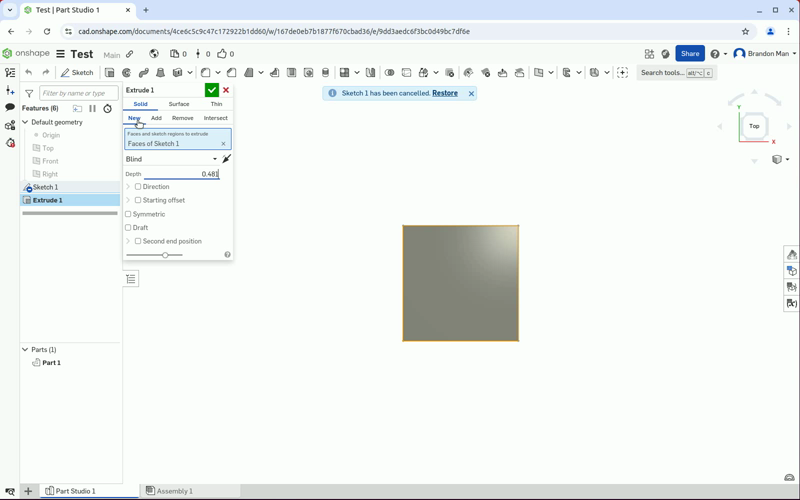
key(enter)
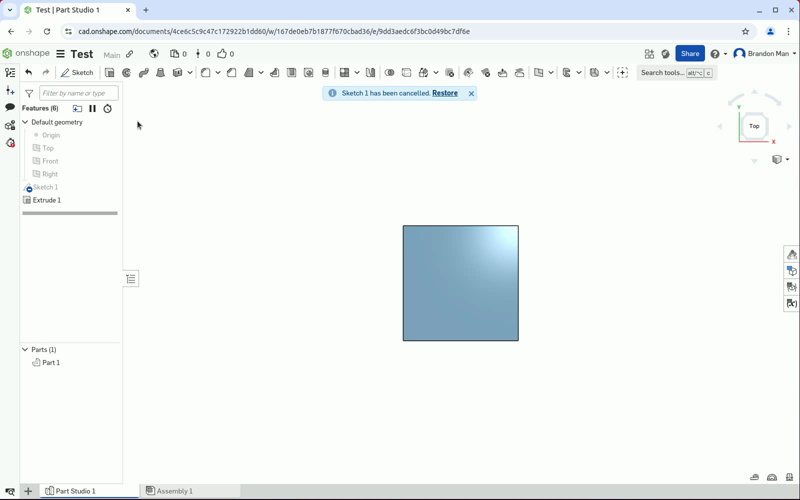
key(shift+h)
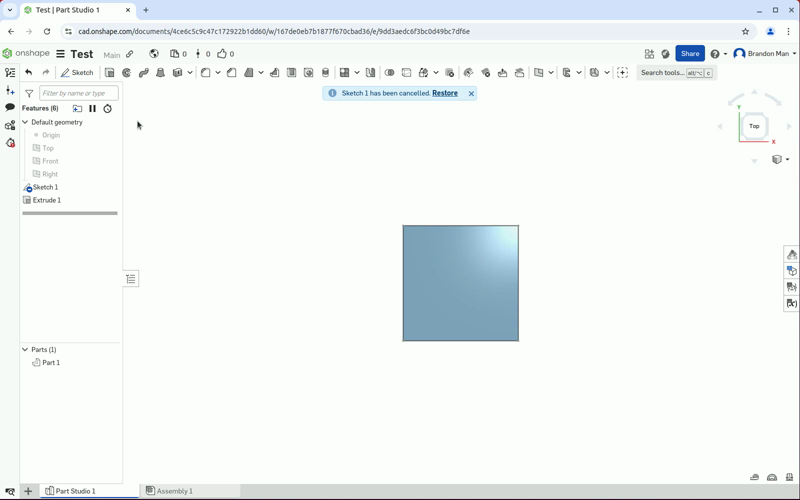
key(shift+h)
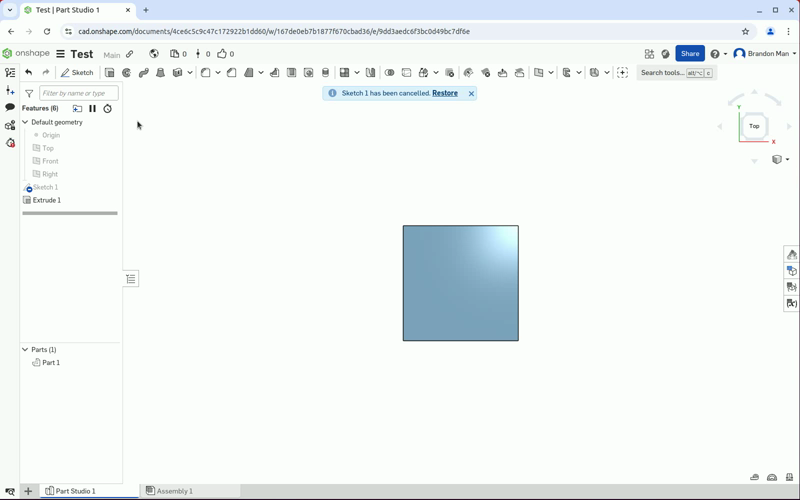
mouse_move(73, 189)
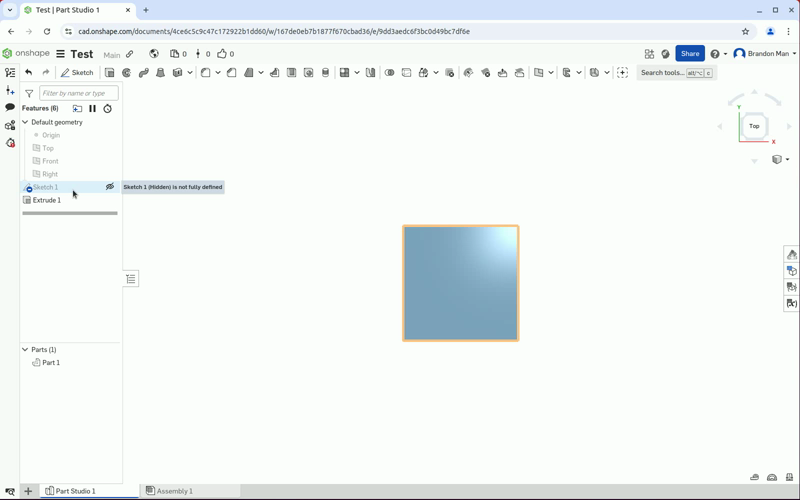
click(73, 189)
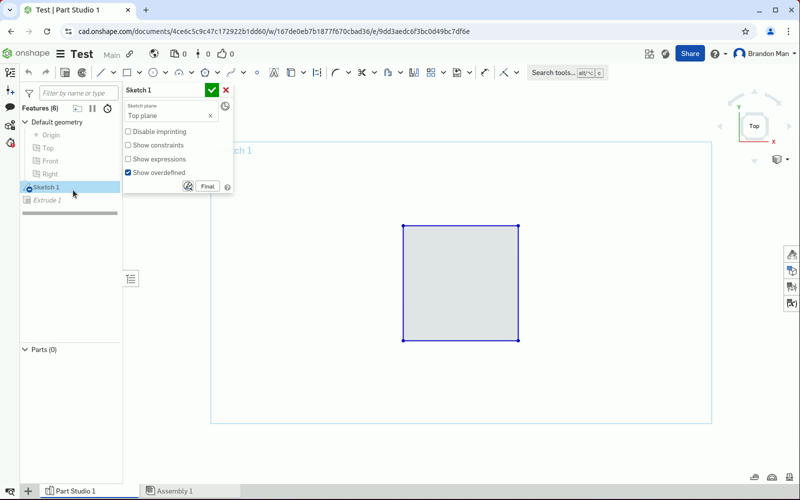
mouse_move(229, 92)
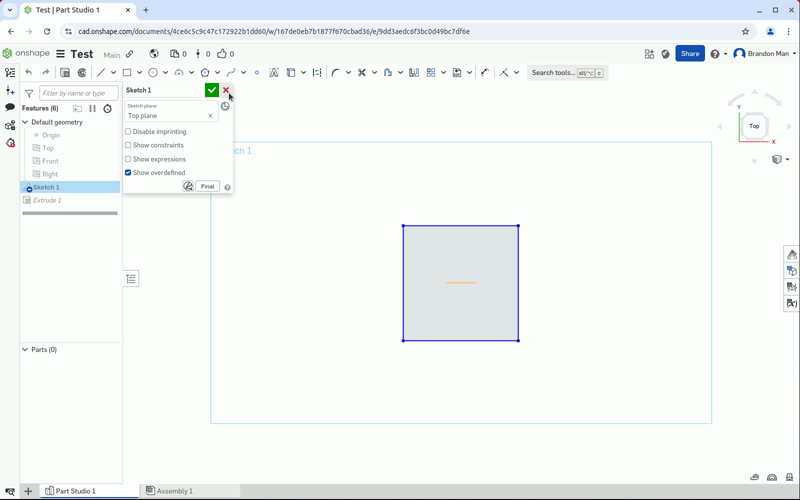
click(229, 92)
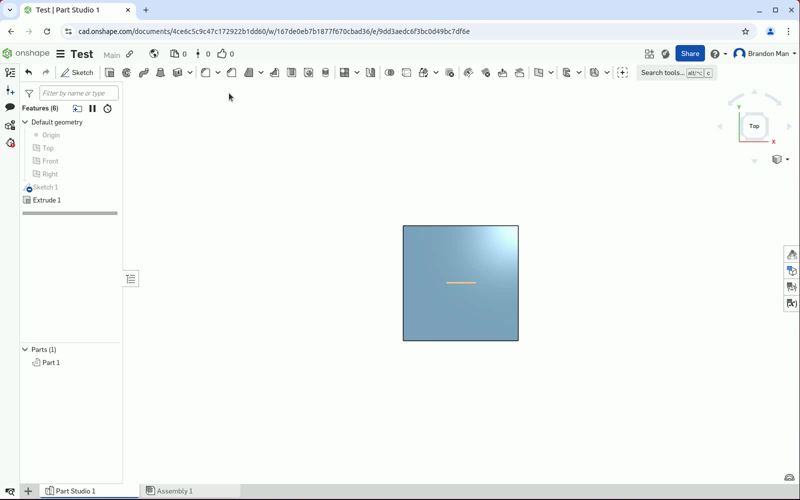
mouse_move(541, 75)
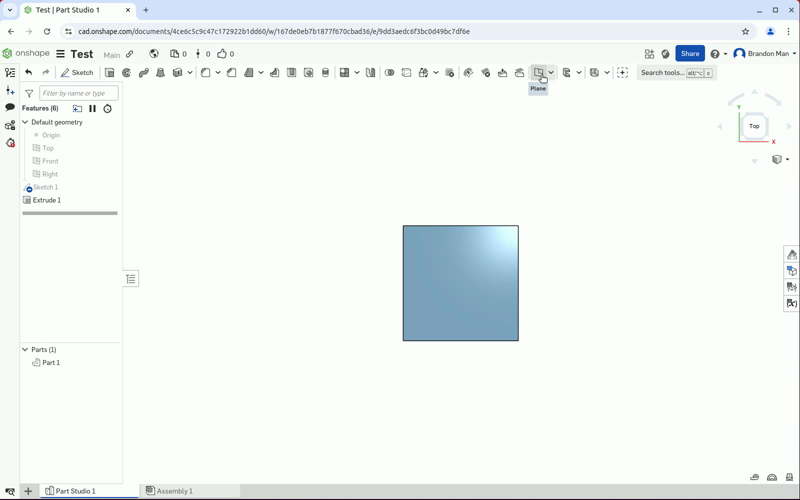
click(541, 75)
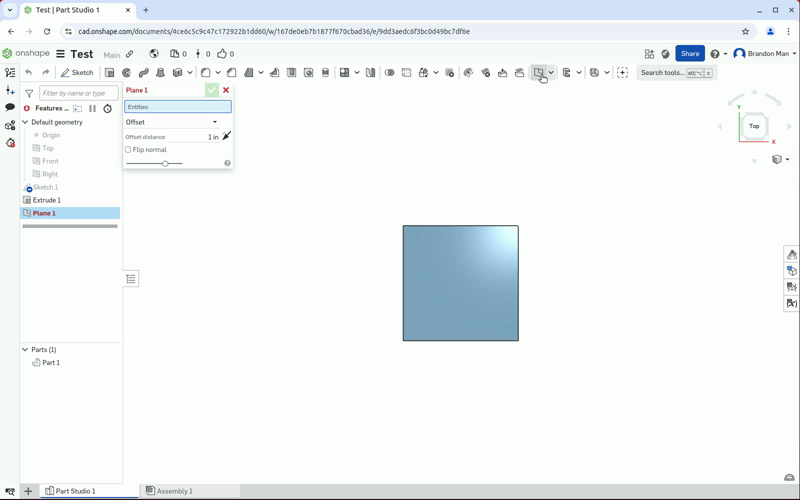
mouse_move(73, 150)
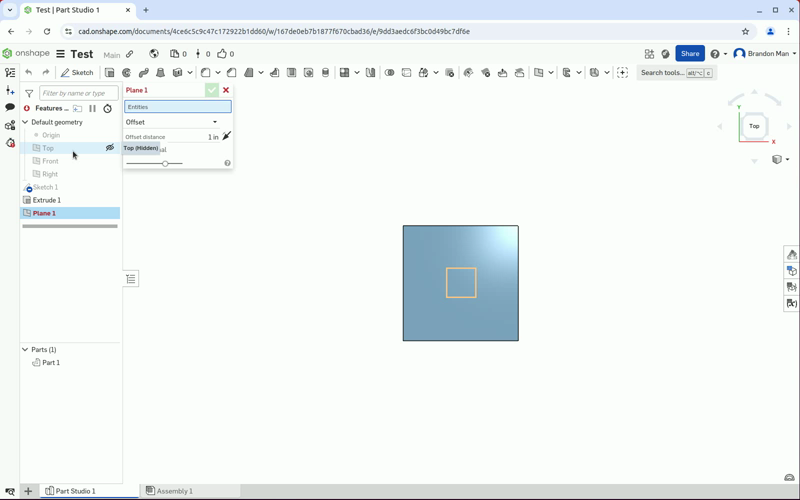
click(73, 150)
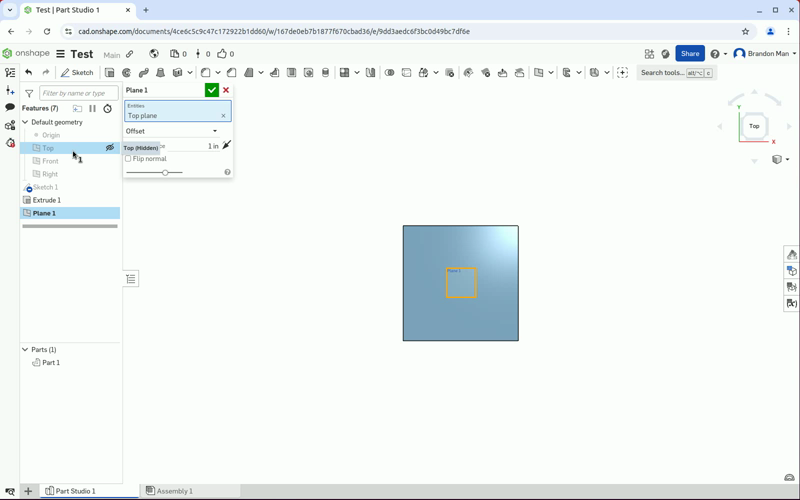
key(tab, 2)
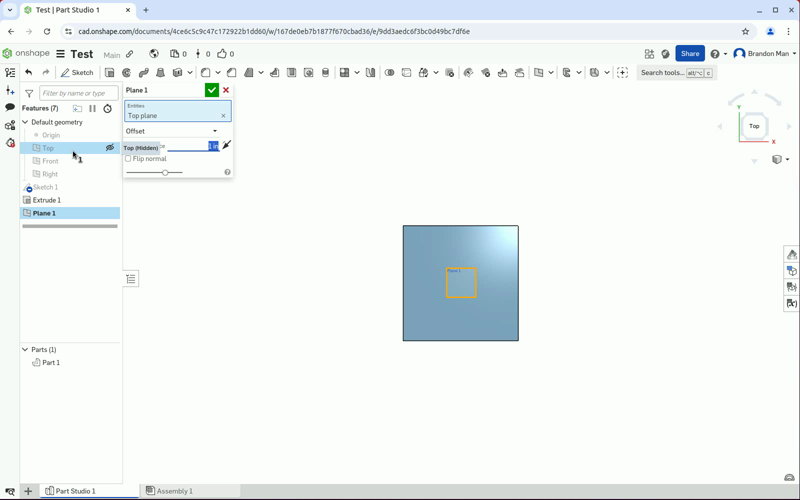
text(0.493)
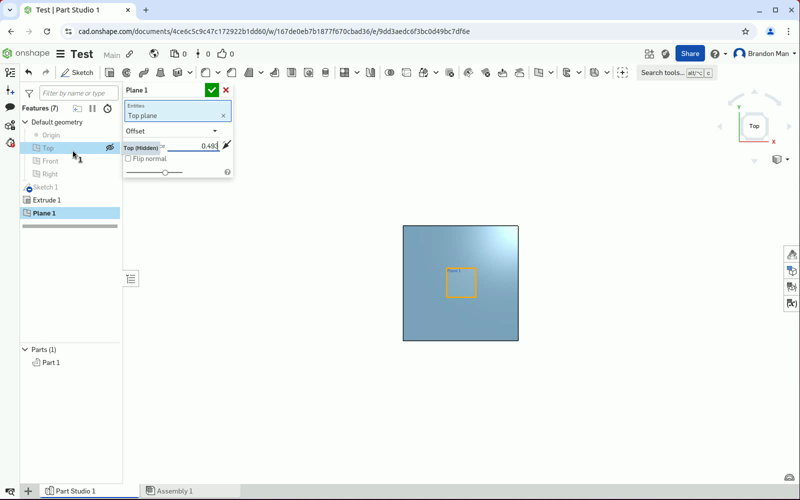
key(enter, 2)
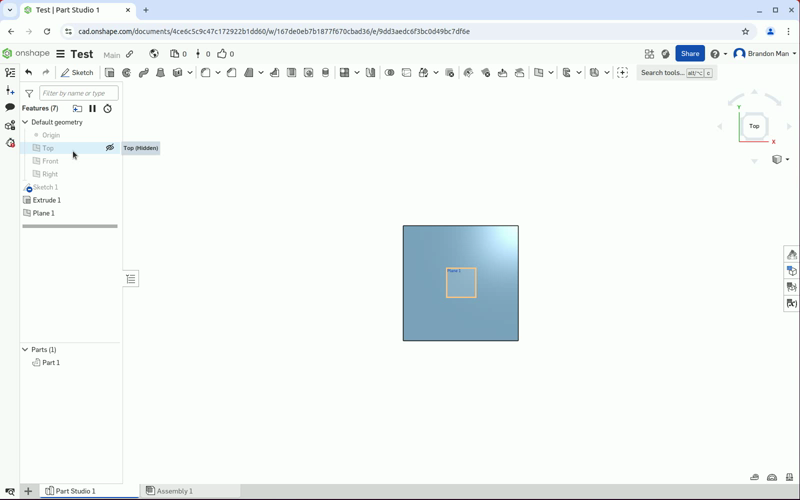
key(shift+s)
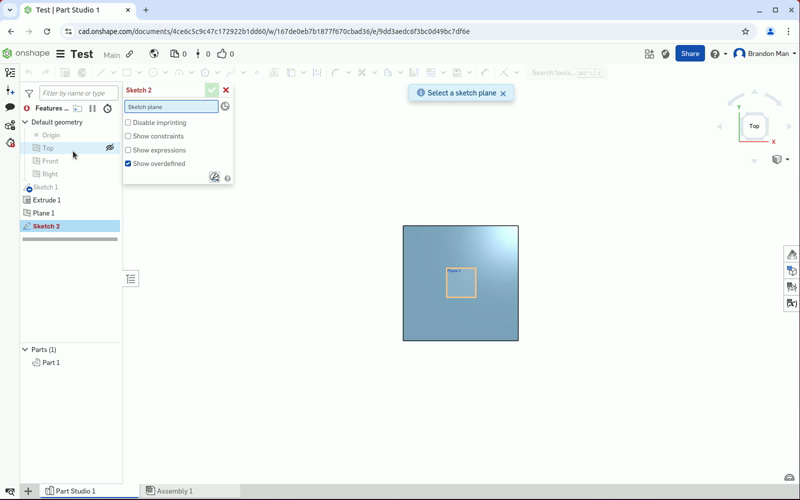
mouse_move(73, 215)
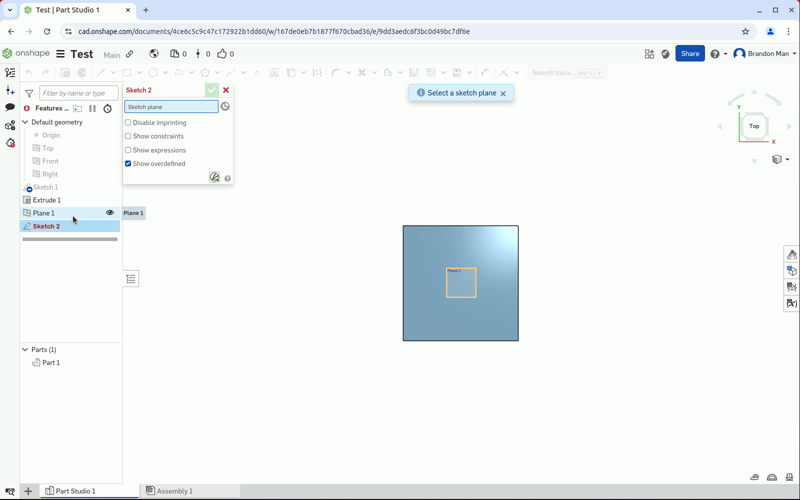
click(73, 215)
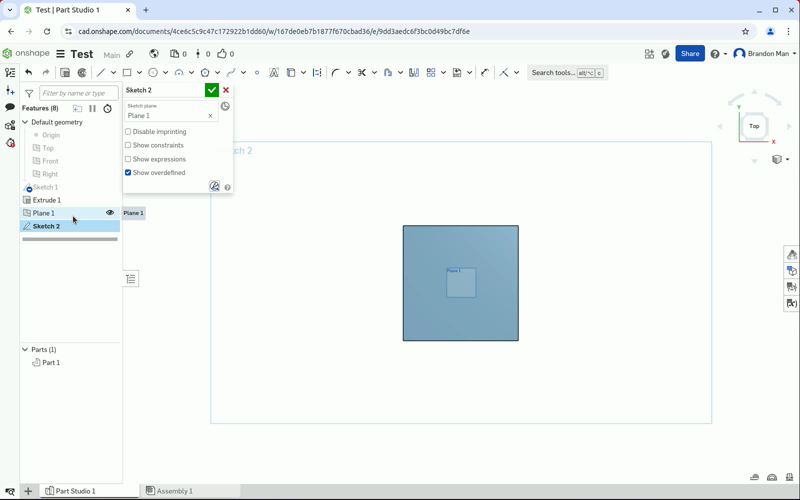
mouse_move(73, 352)
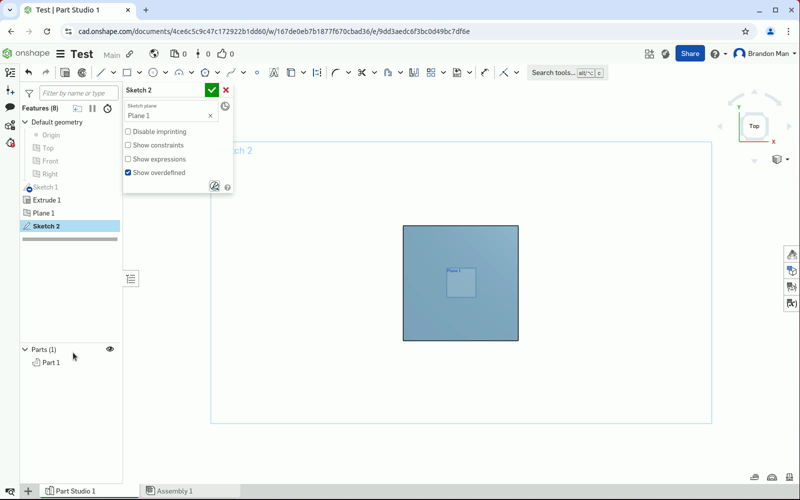
key(y)
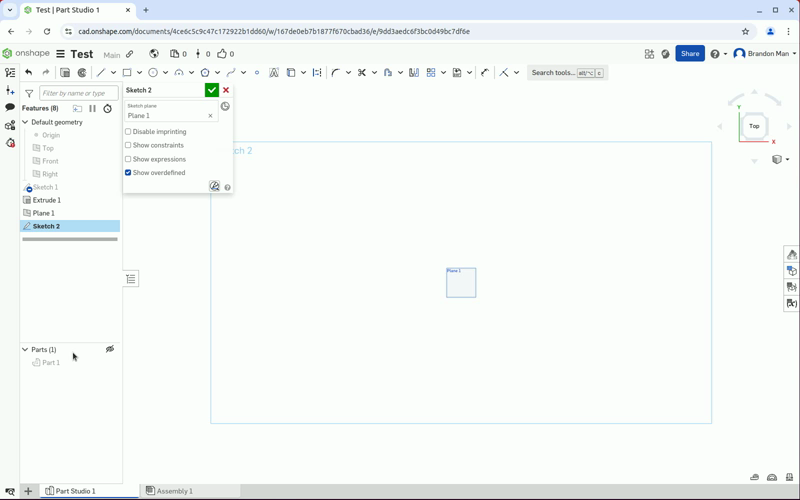
key(c)
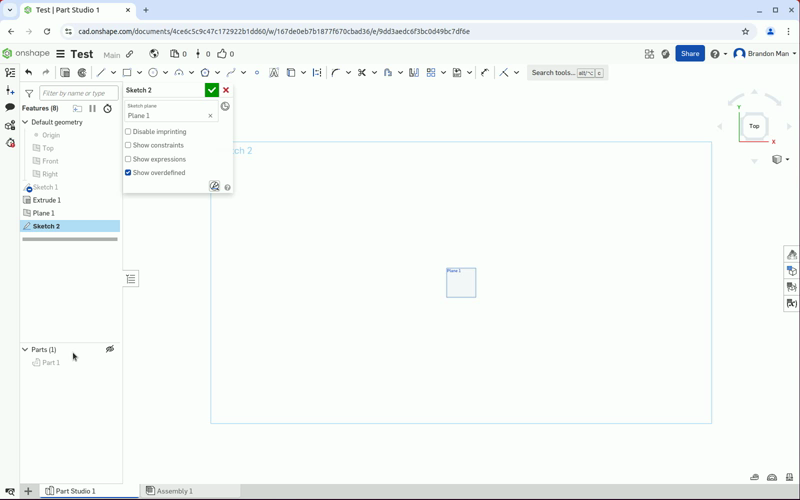
key_down(shift)
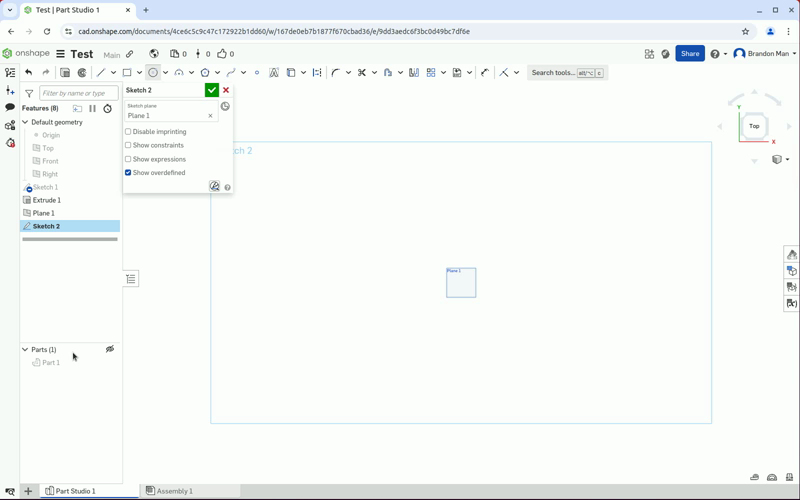
mouse_move(410, 335)
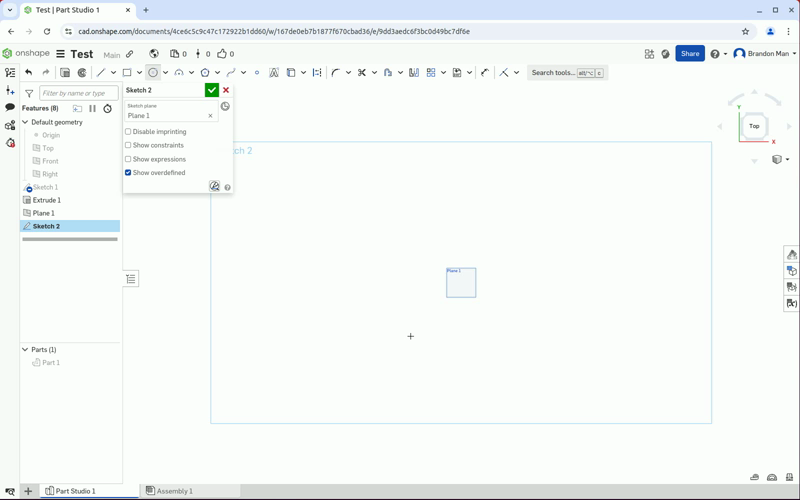
click(410, 335)
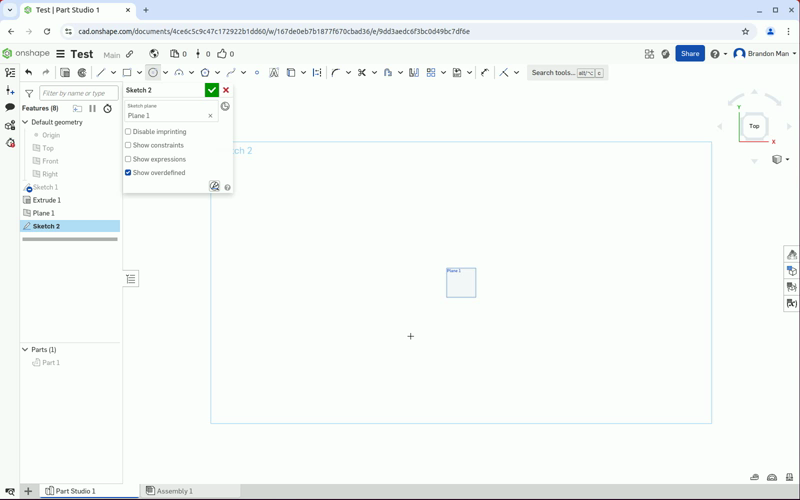
key_up(shift)
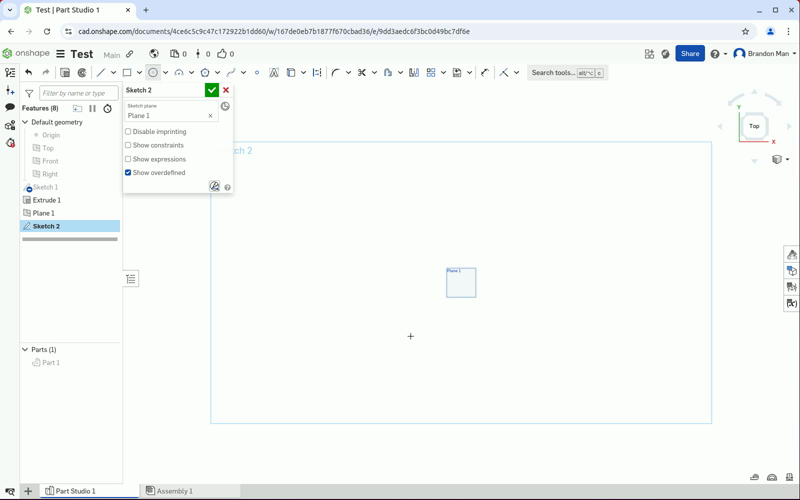
mouse_move(412, 335)
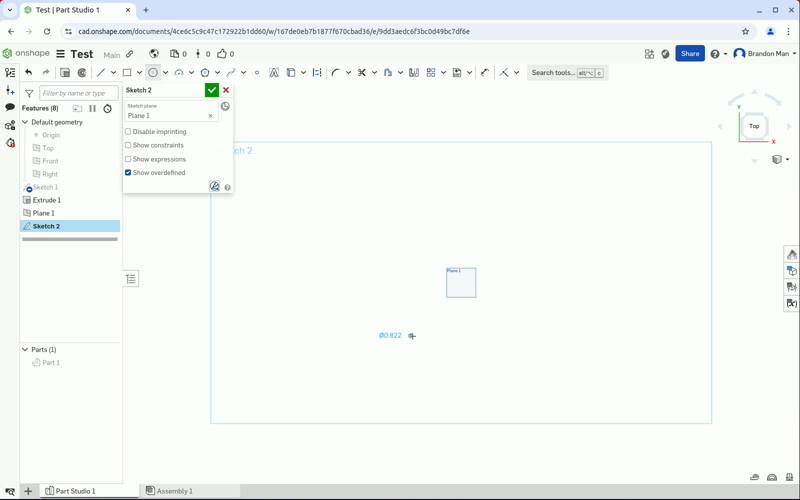
scroll(6)
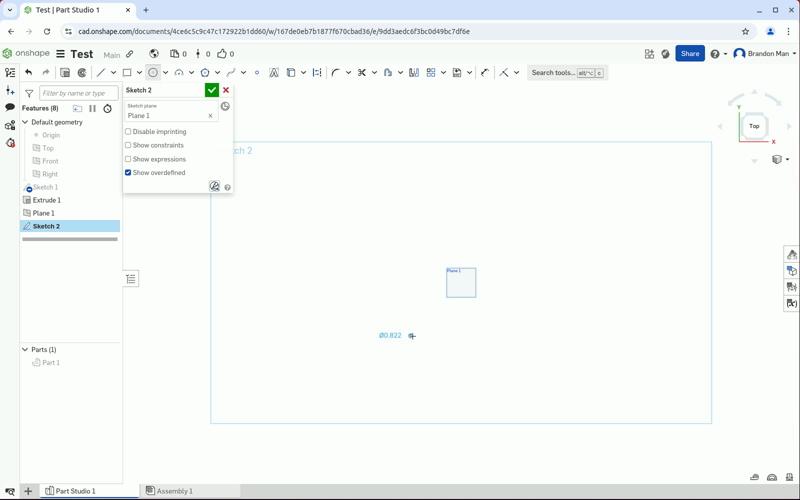
scroll(6)
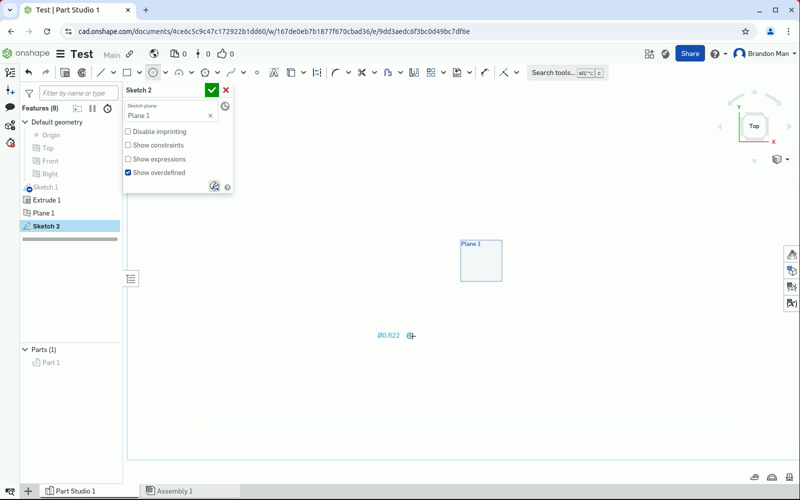
scroll(6)
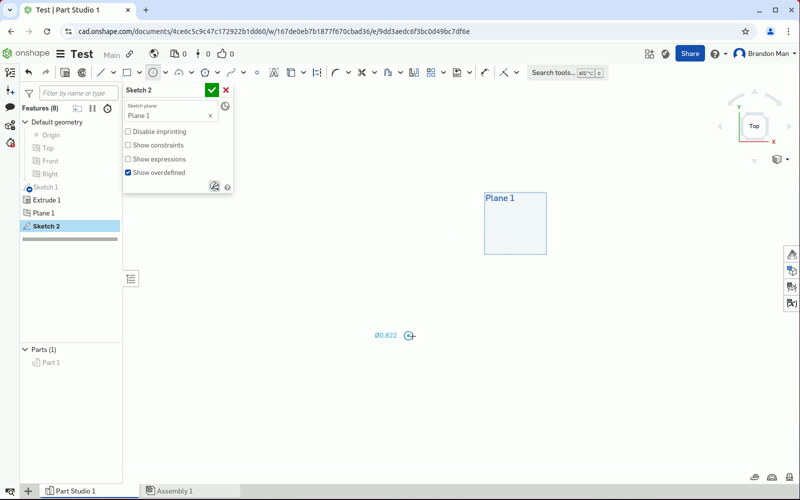
scroll(6)
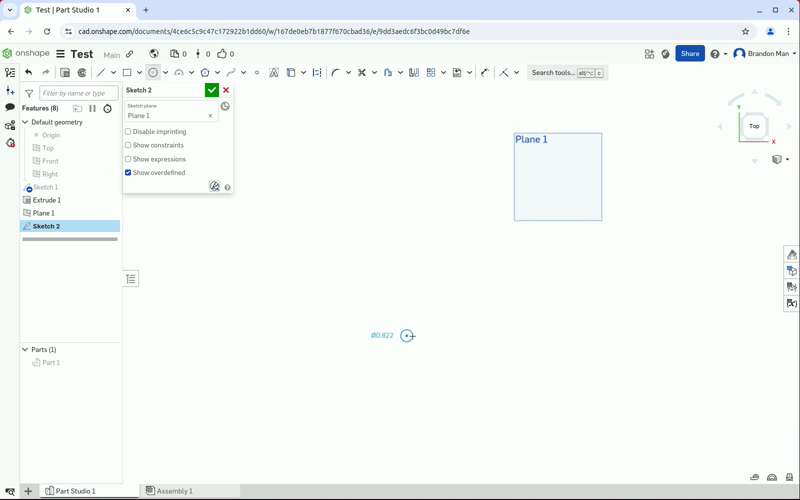
scroll(6)
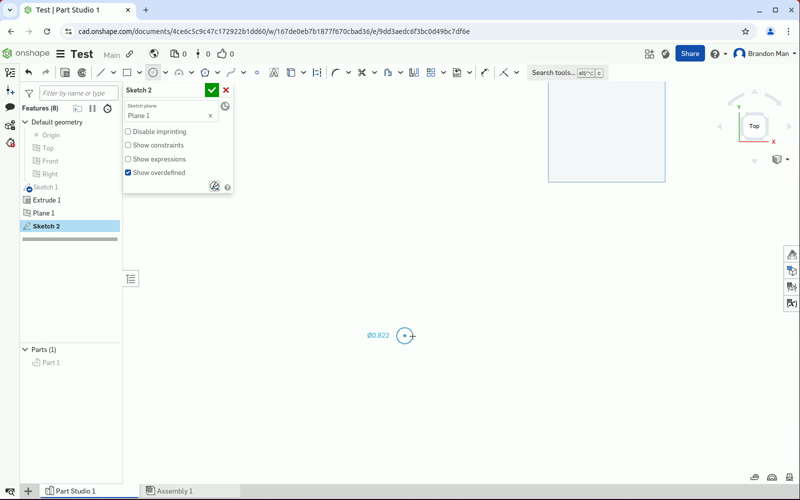
scroll(6)
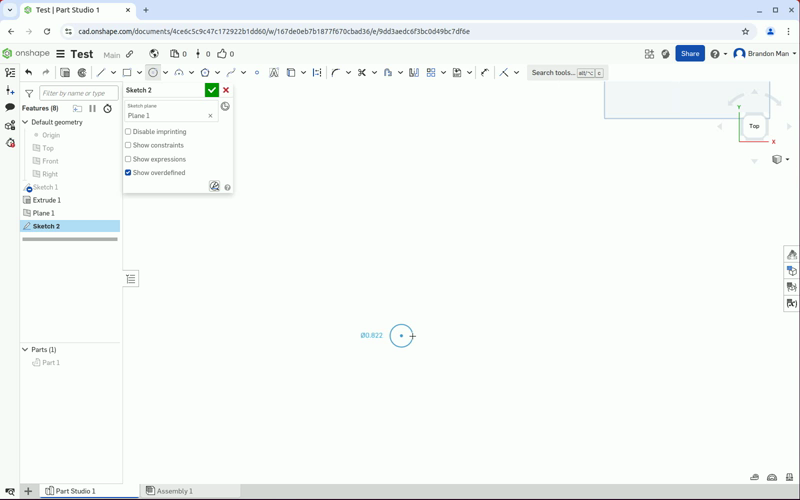
scroll(6)
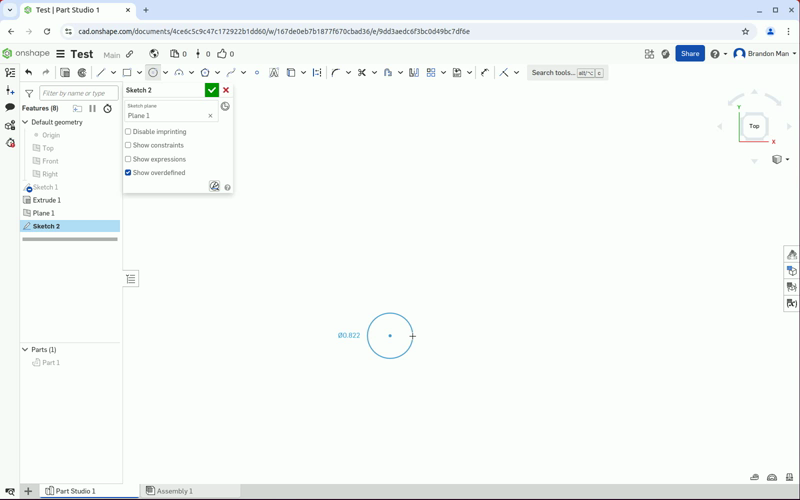
click(412, 335)
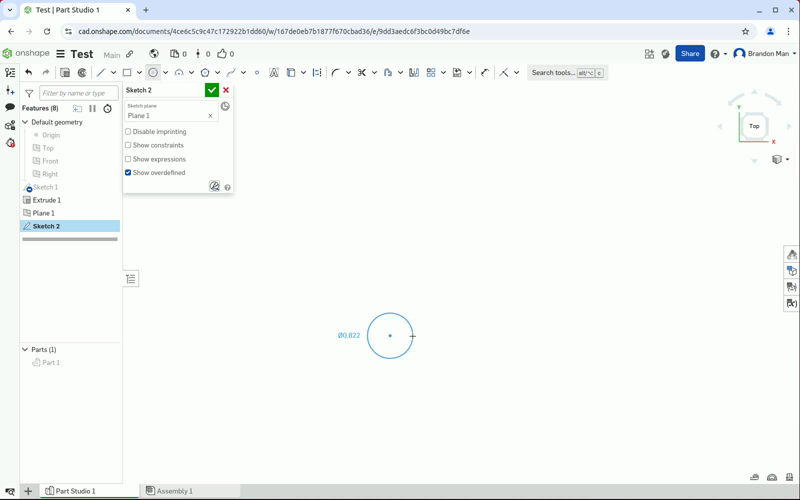
scroll(-6)
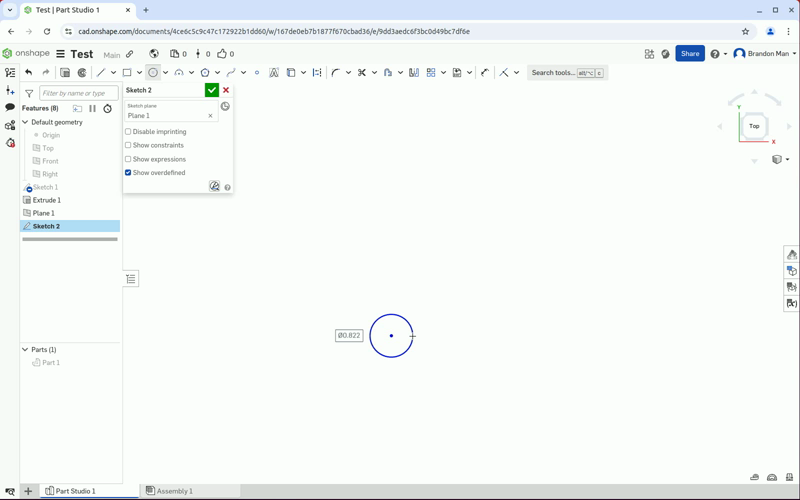
scroll(-6)
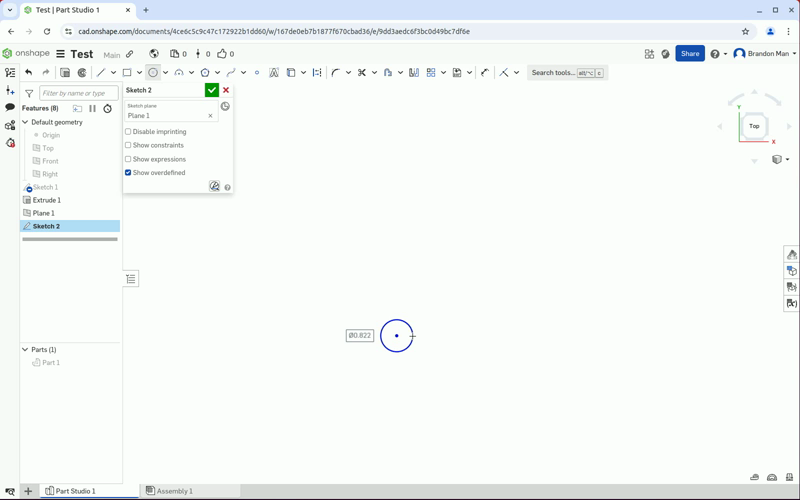
scroll(-6)
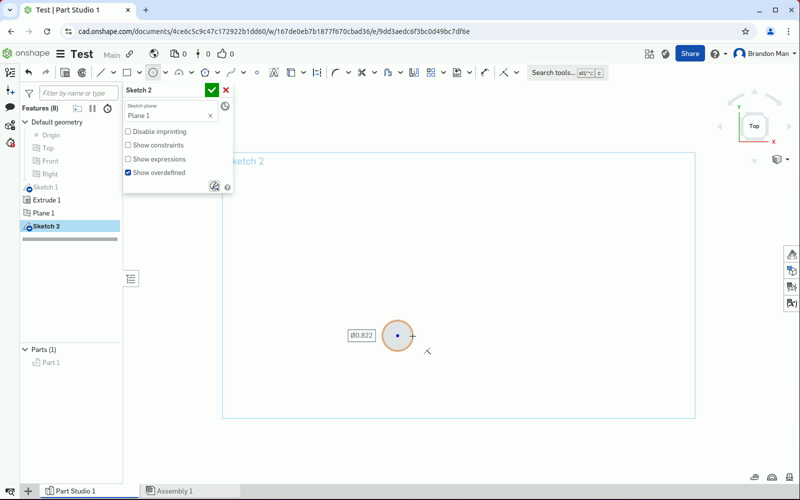
scroll(-6)
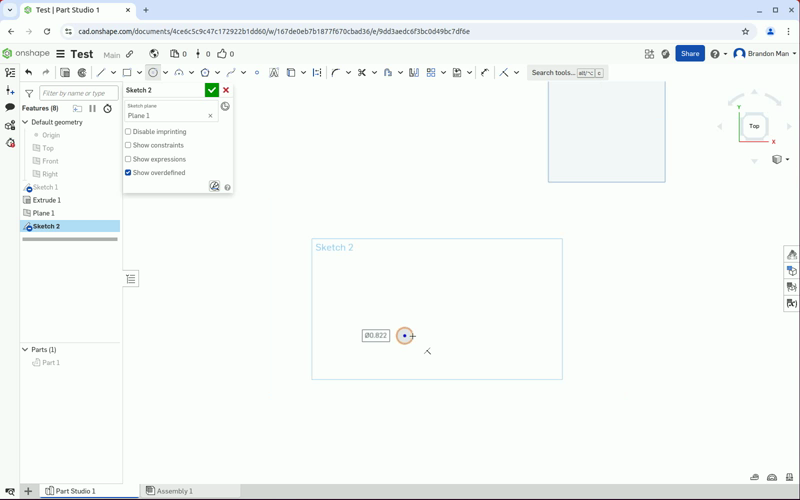
scroll(-6)
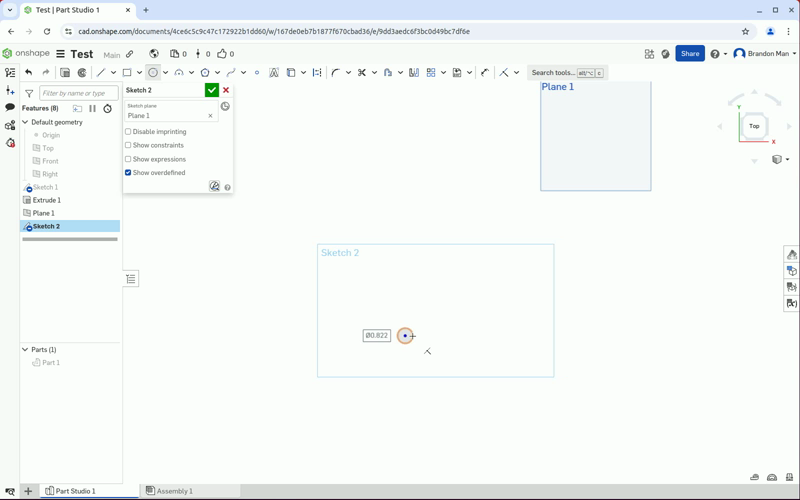
scroll(-6)
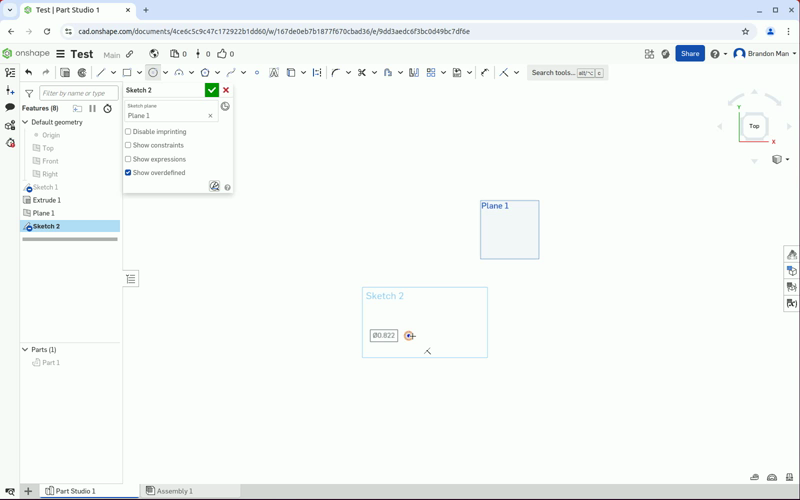
scroll(-6)
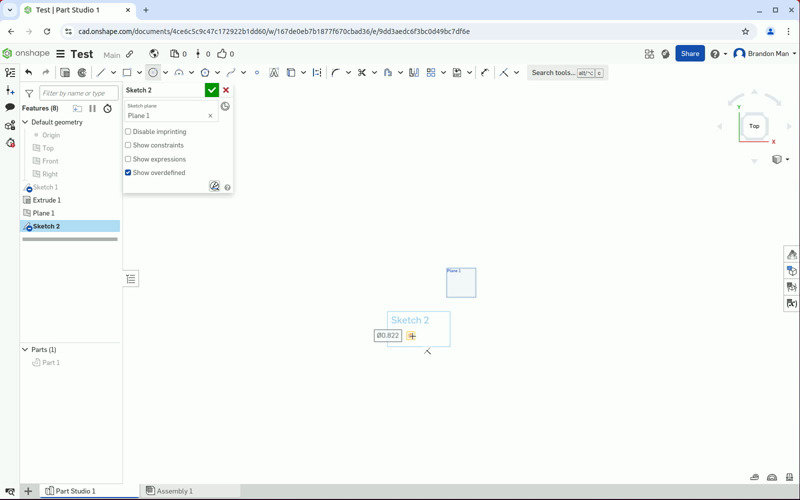
key(esc)
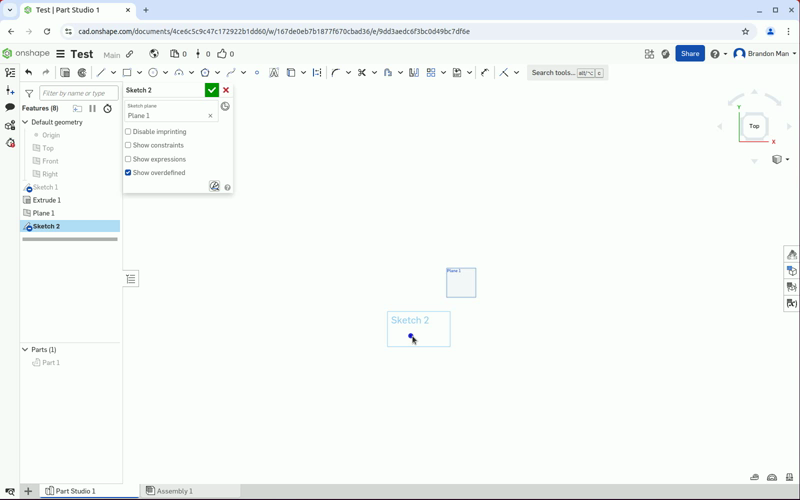
mouse_move(410, 336)
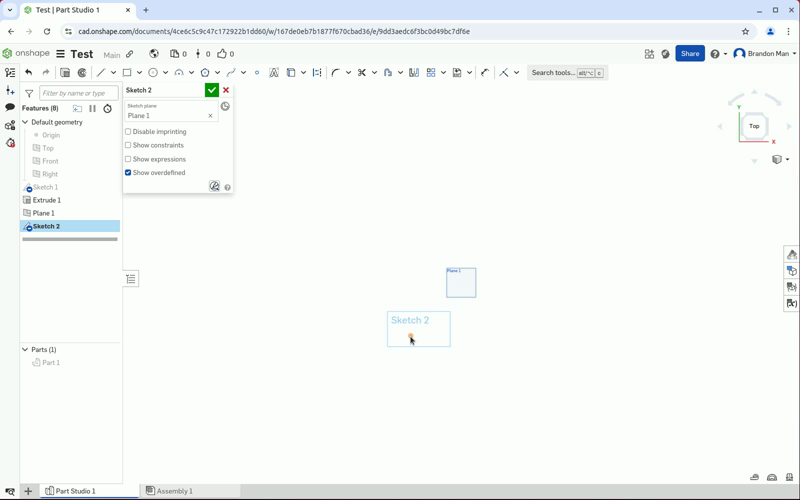
scroll(6)
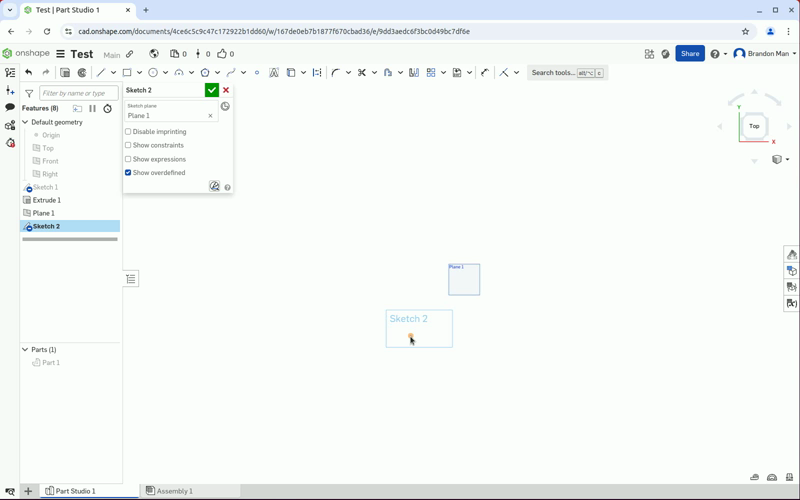
scroll(6)
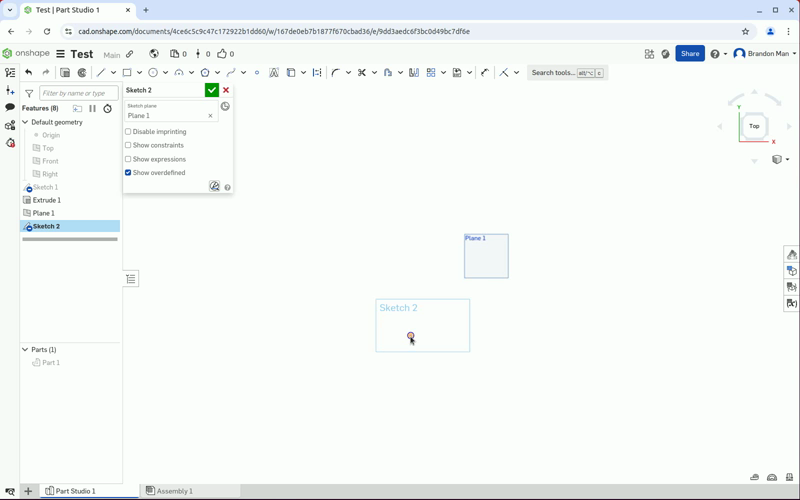
scroll(6)
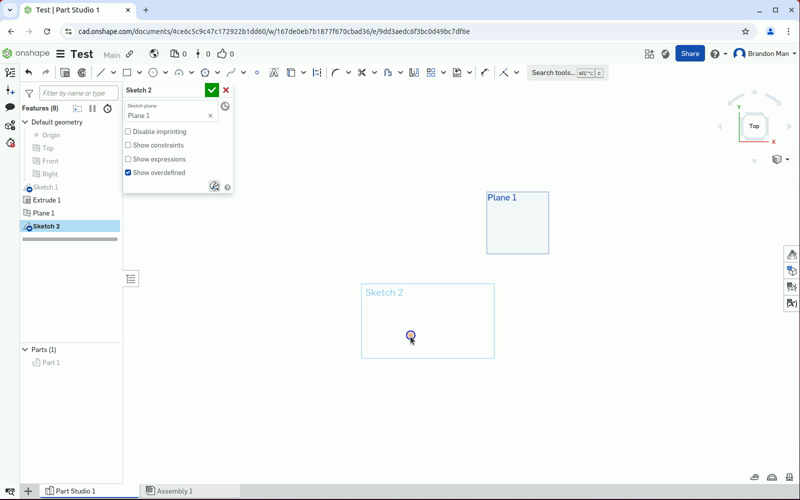
scroll(6)
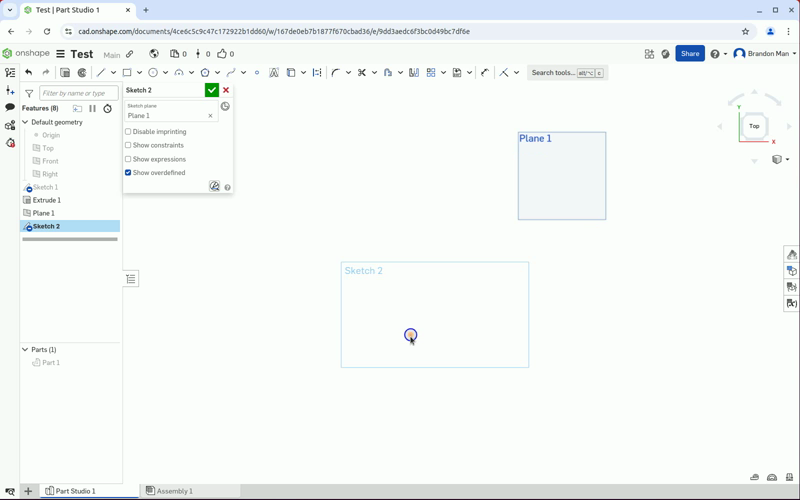
scroll(6)
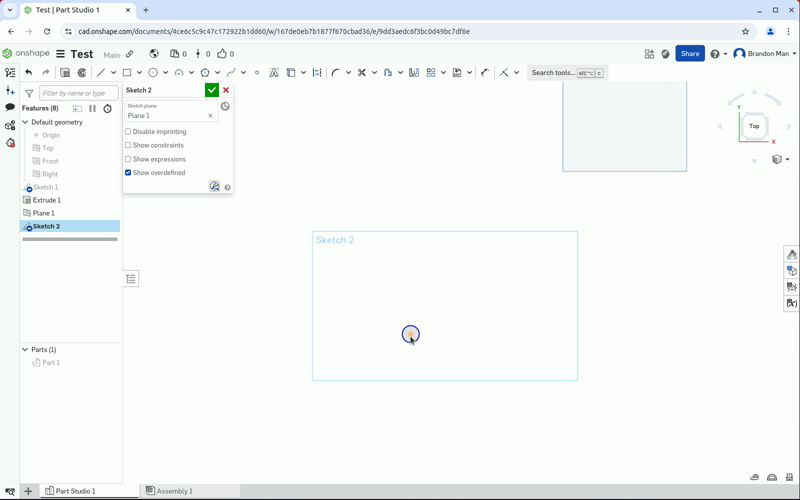
scroll(6)
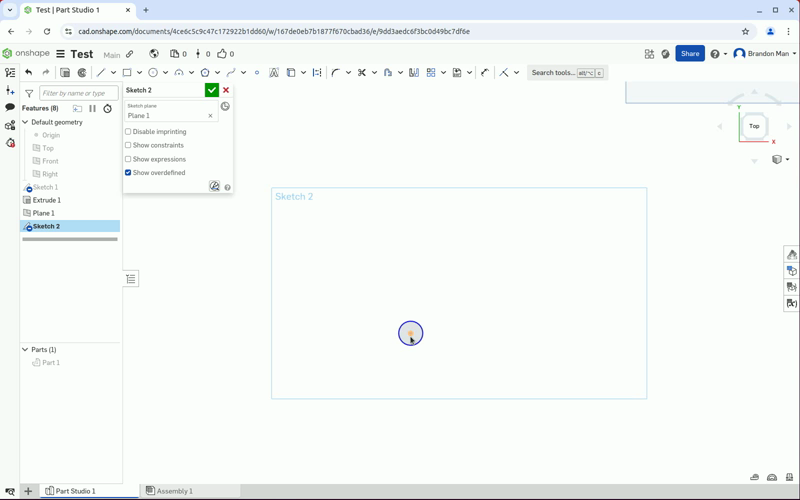
scroll(6)
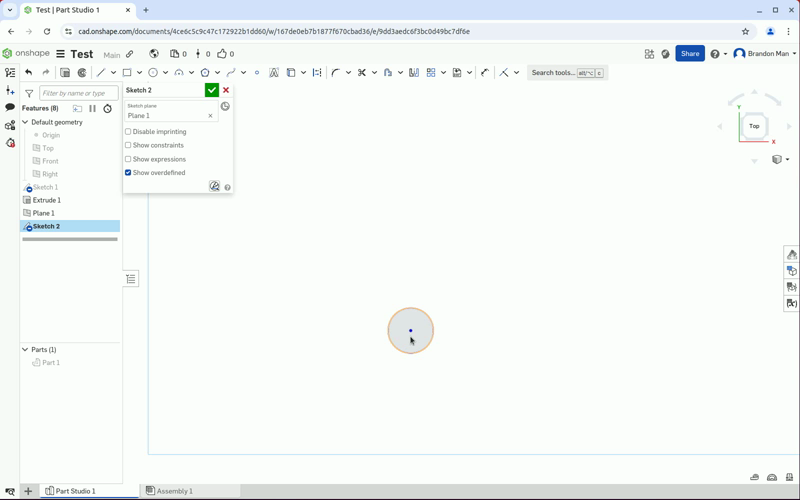
click(410, 336)
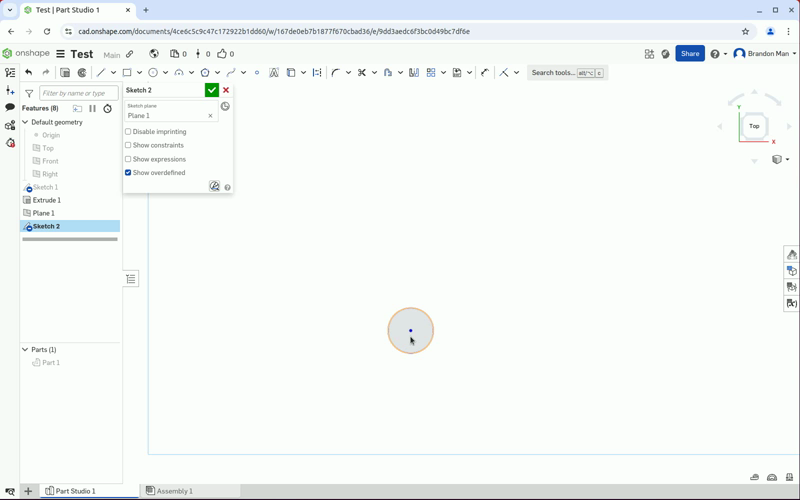
scroll(-6)
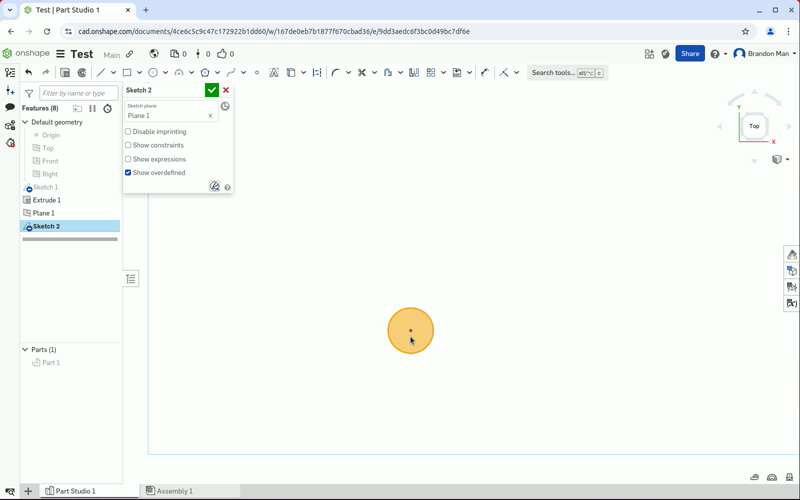
scroll(-6)
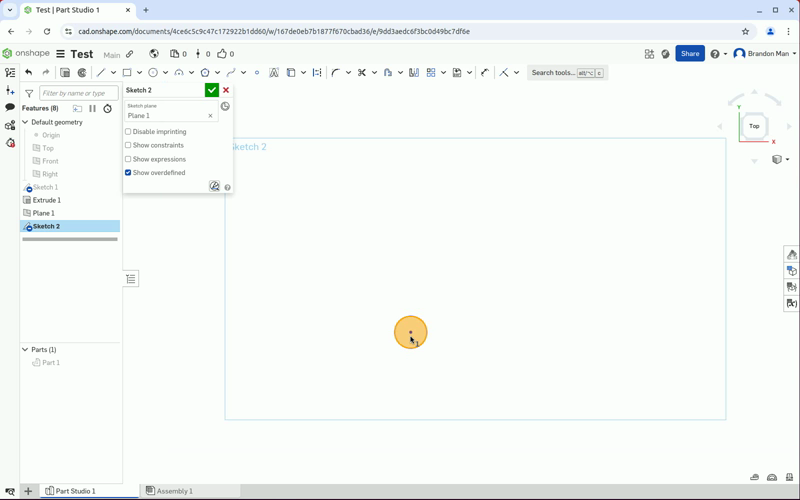
scroll(-6)
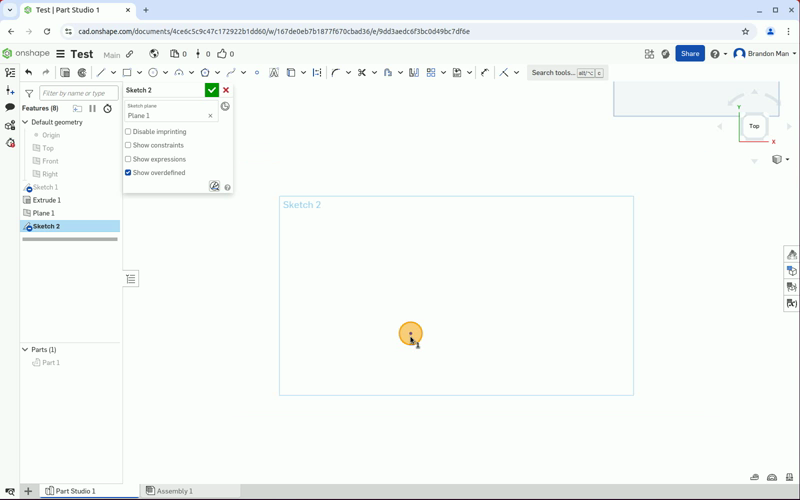
scroll(-6)
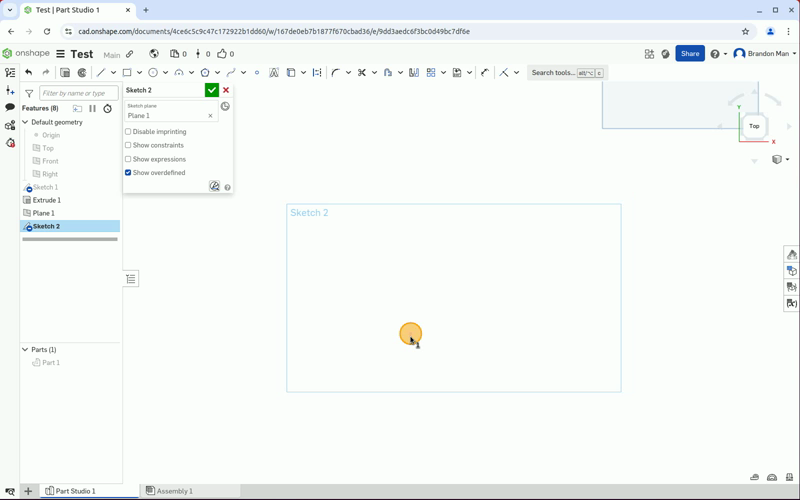
scroll(-6)
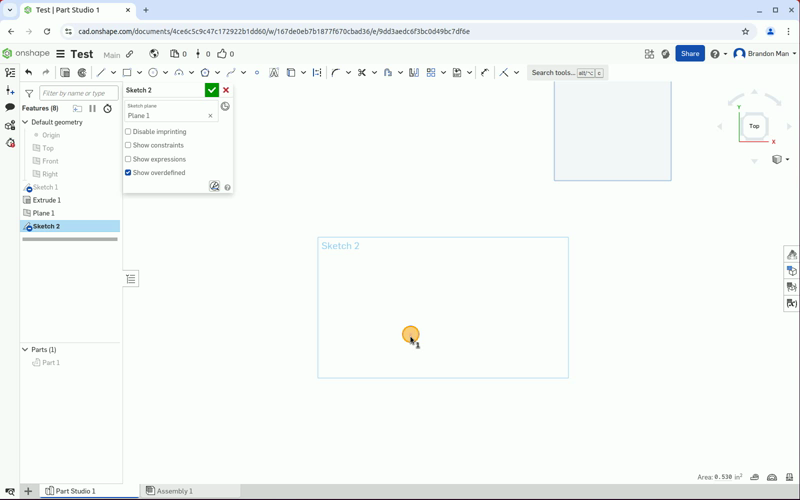
scroll(-6)
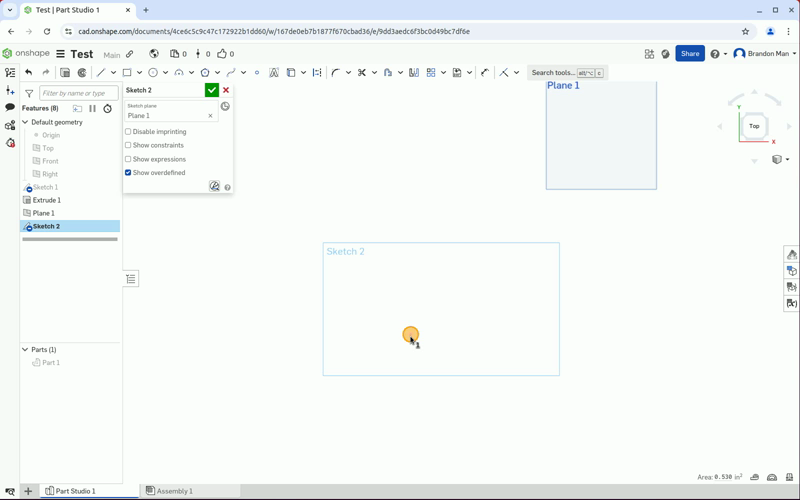
scroll(-6)
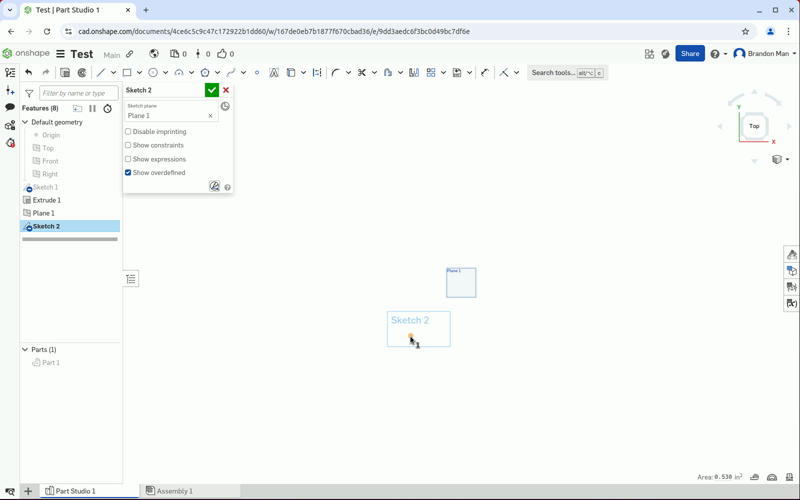
mouse_move(73, 352)
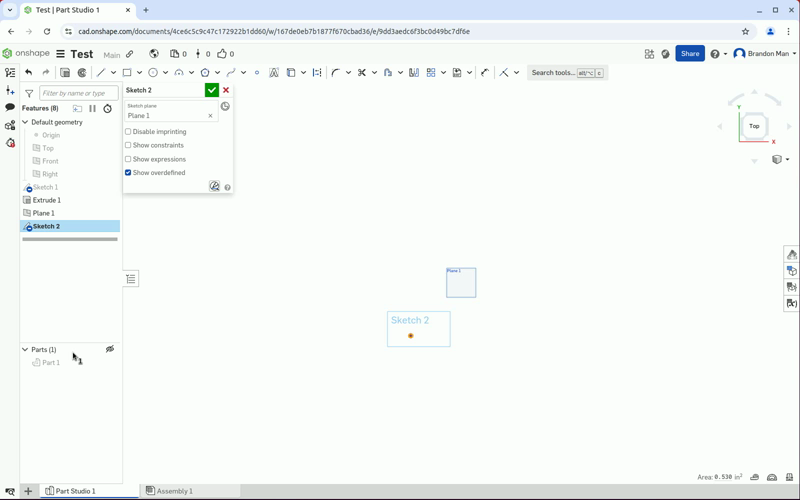
key(shift+y)
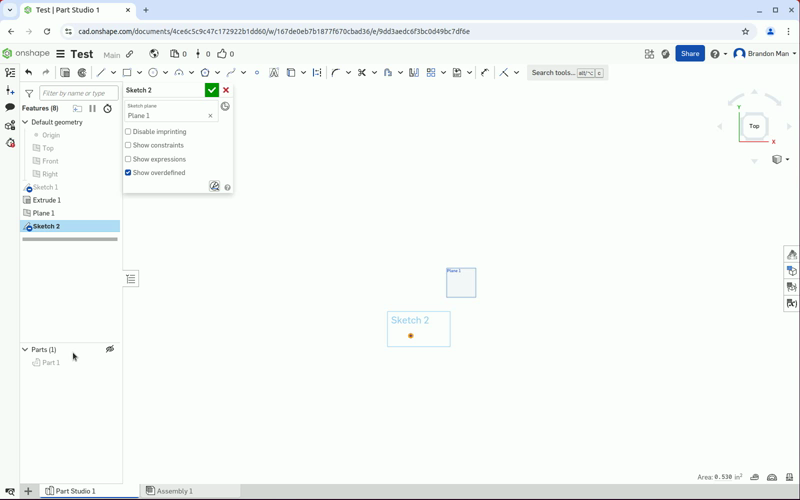
key(shift+e)
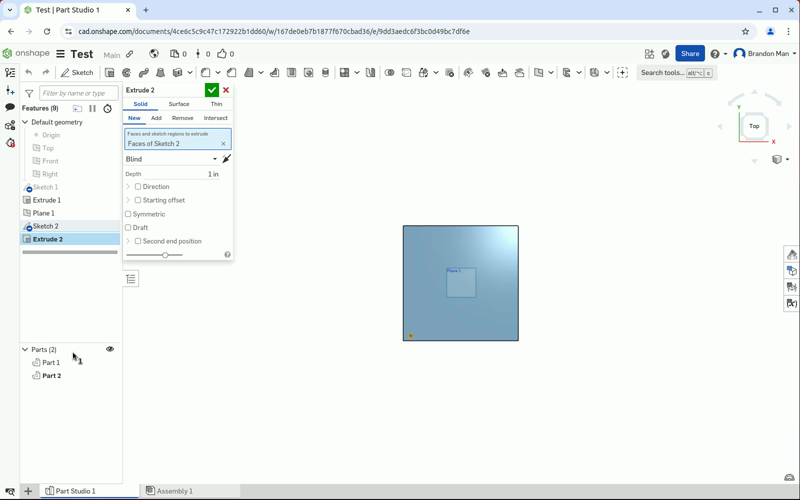
mouse_move(143, 106)
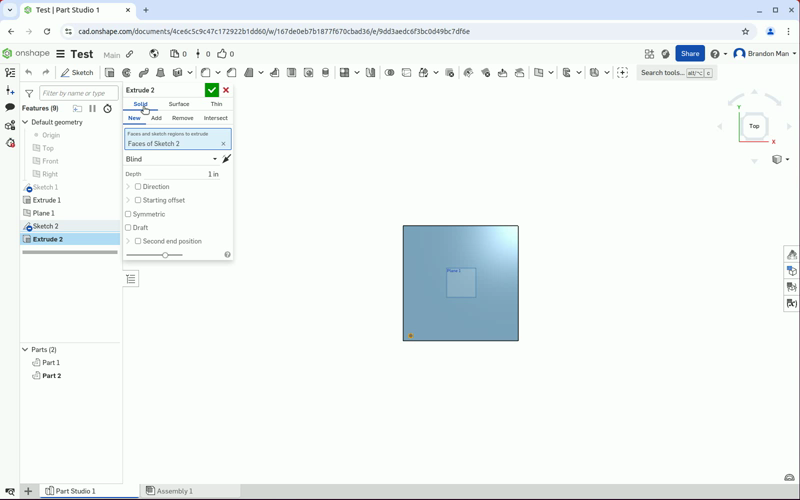
click(143, 106)
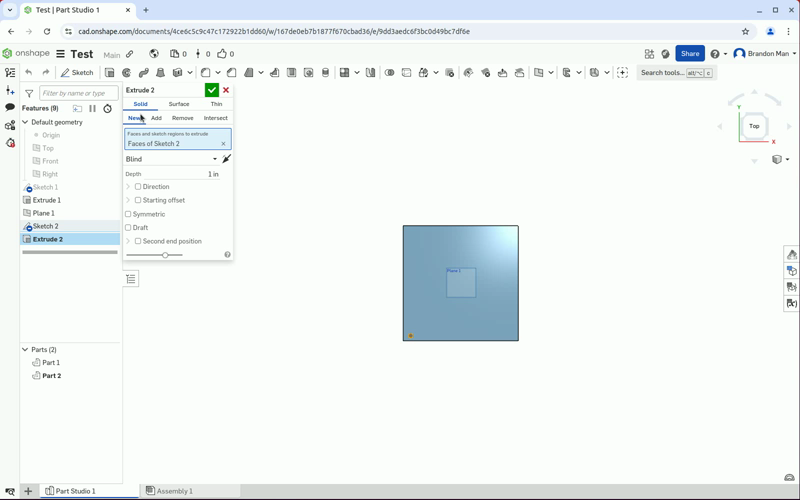
mouse_move(137, 120)
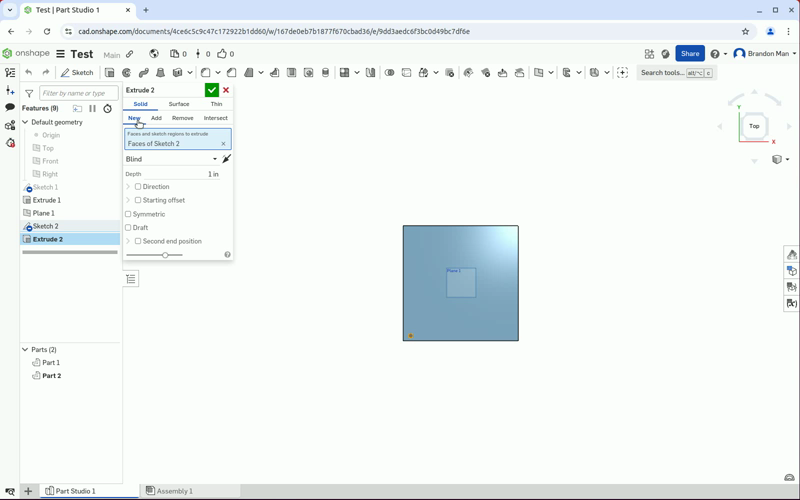
click(137, 120)
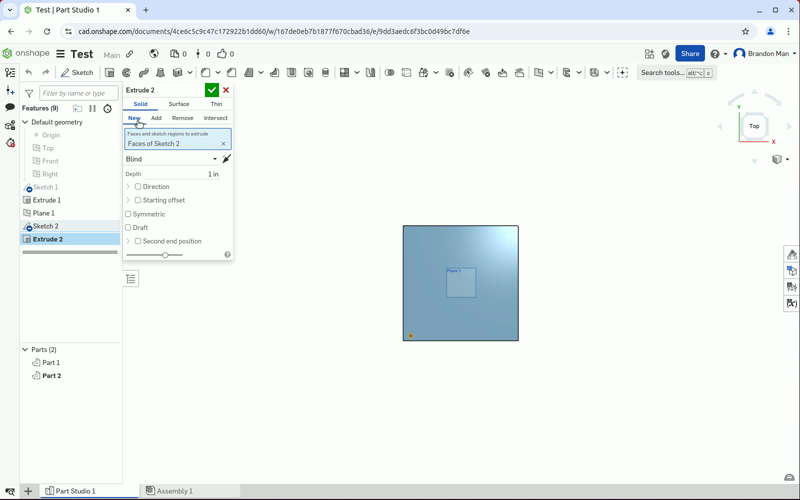
key(tab, 4)
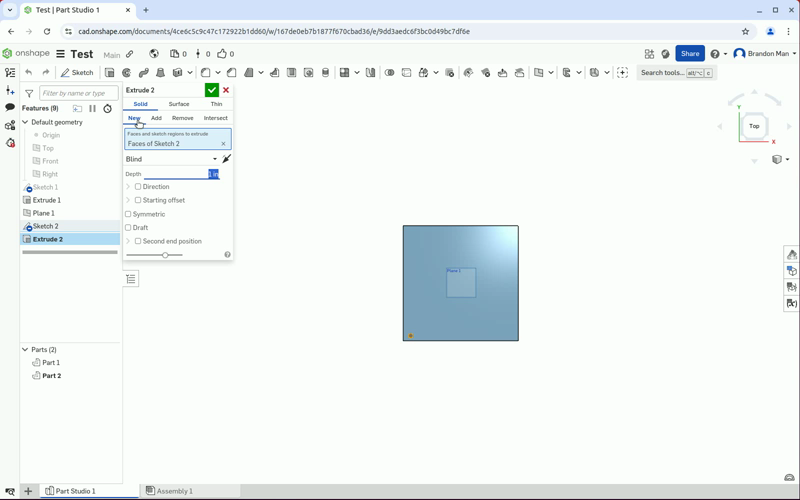
text(22.627)
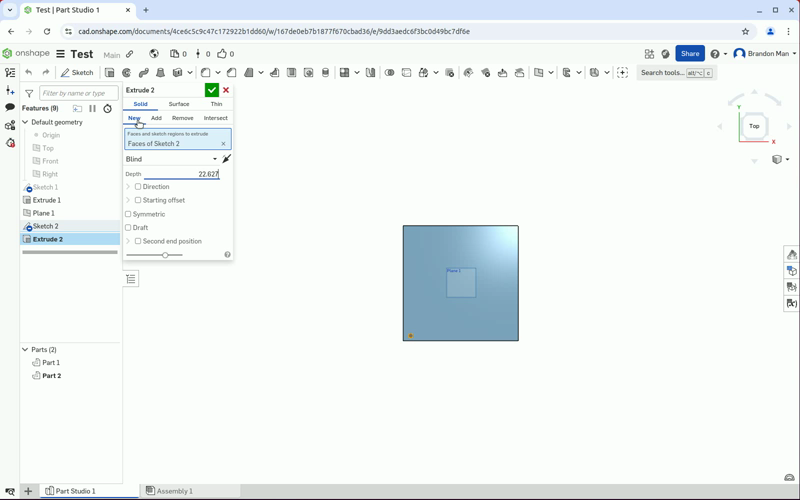
key(enter)
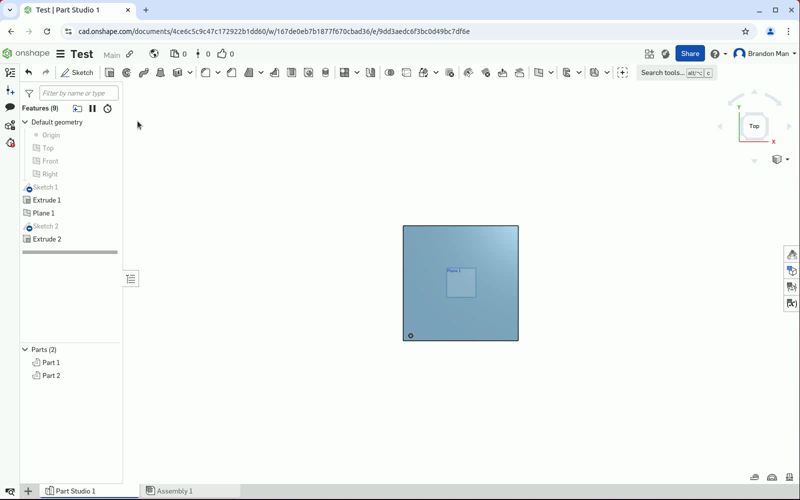
key(shift+h)
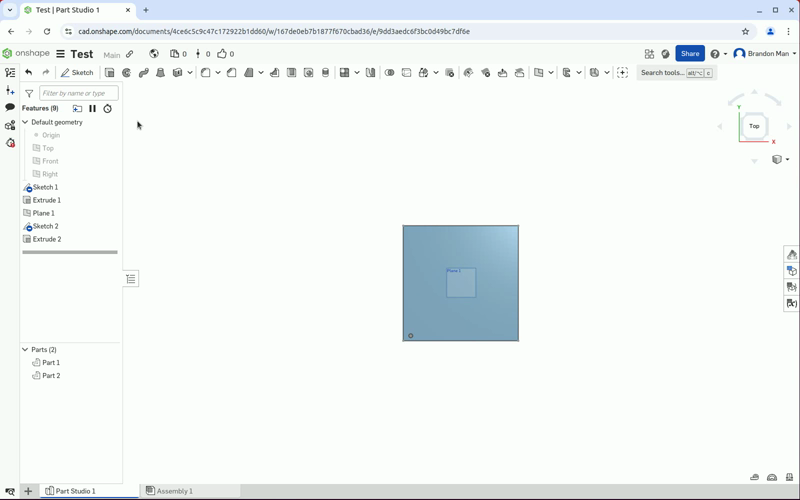
key(shift+h)
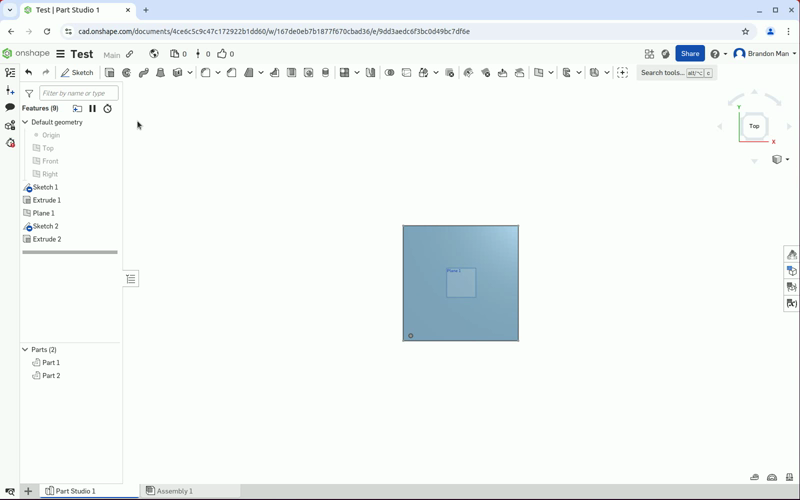
key(shift+7)
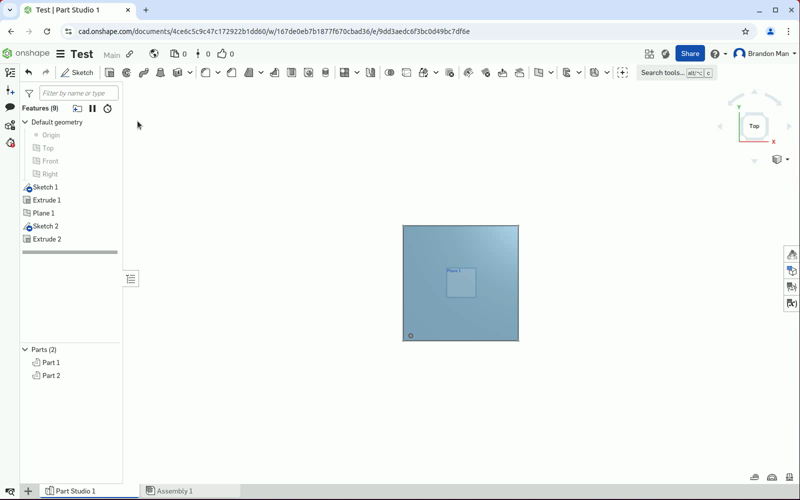
key(up, 3)
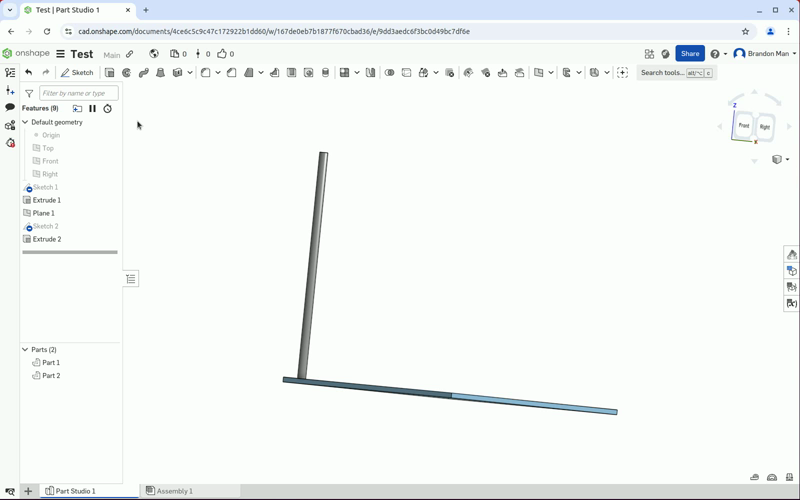
key(left, 3)
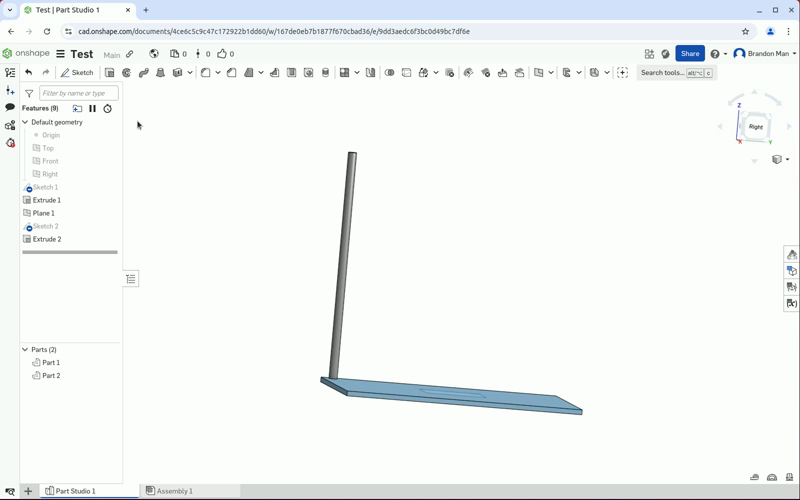
key(right, 3)
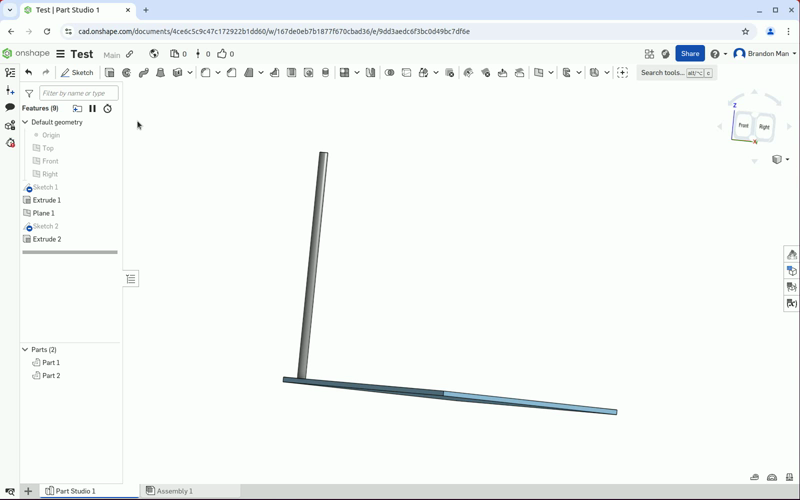
key(down, 3)
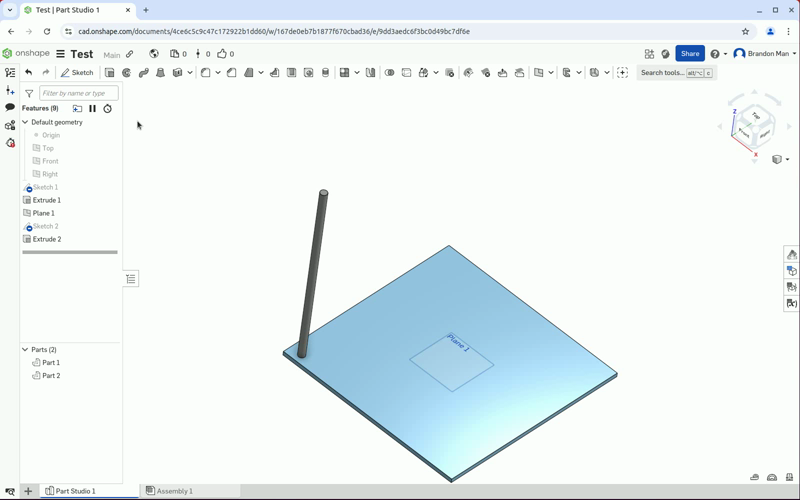
mouse_move(73, 189)
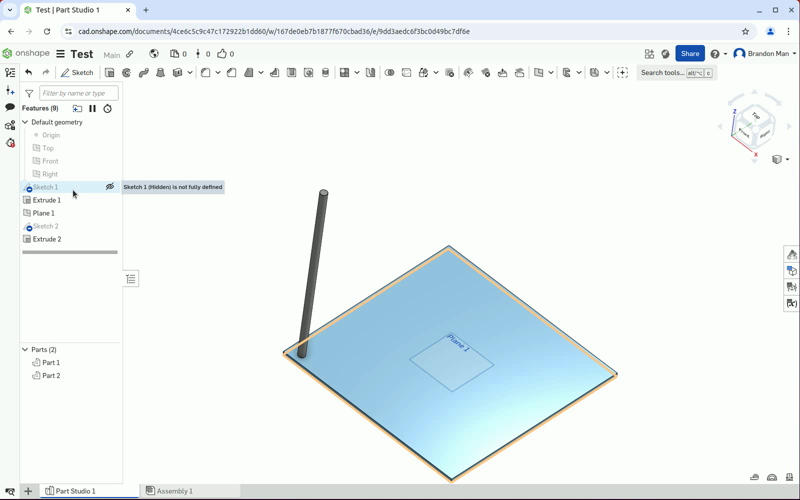
click(73, 189)